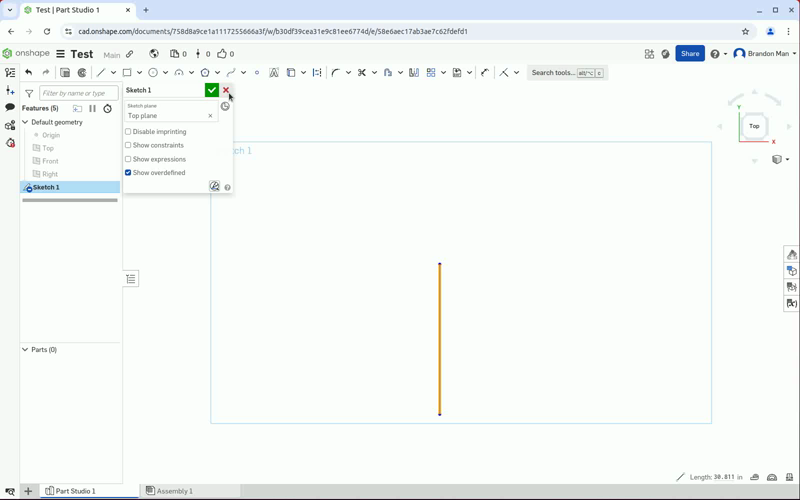
key(shift+h)
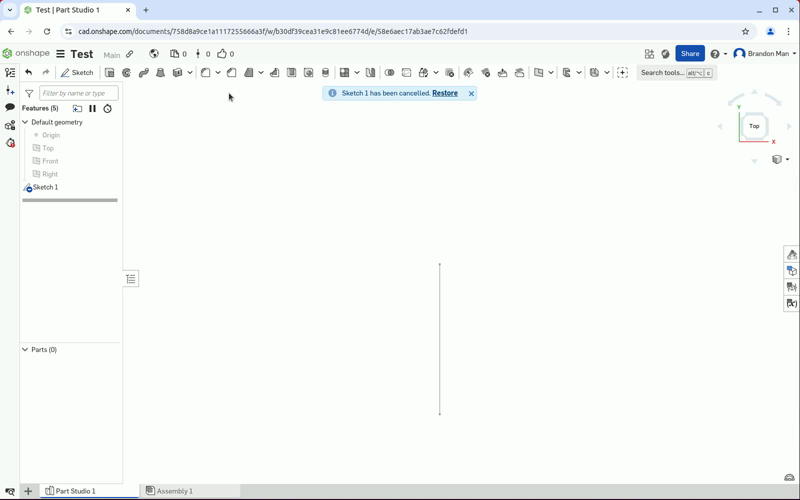
mouse_move(73, 352)
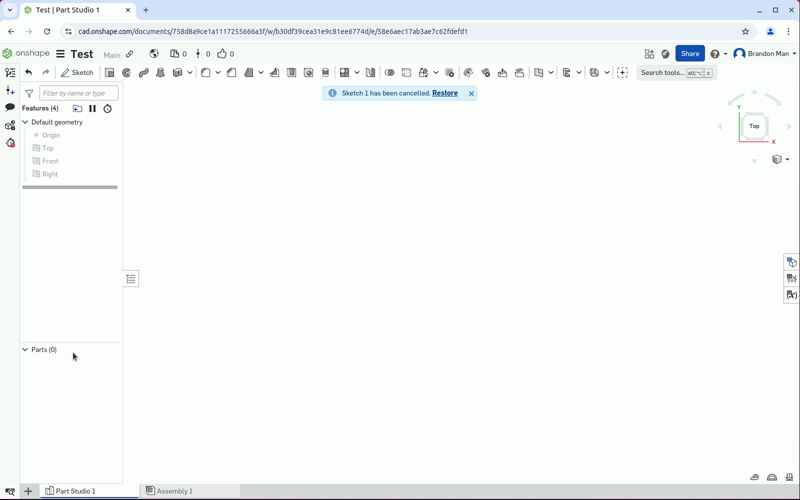
key(y)
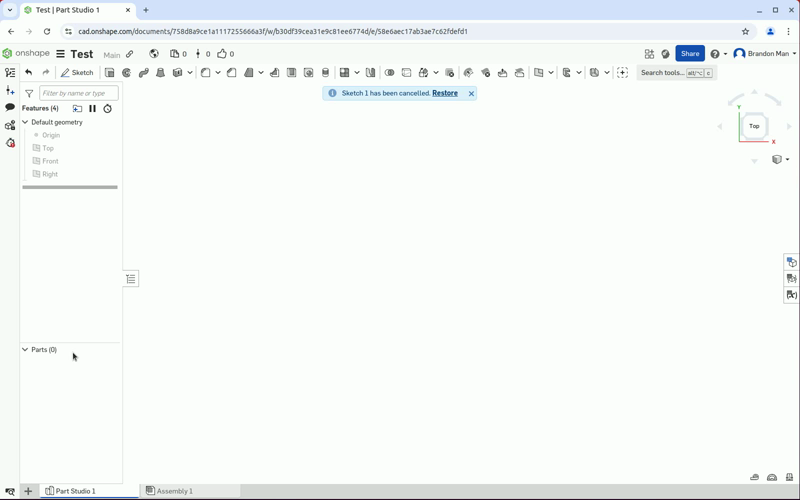
key(shift+p)
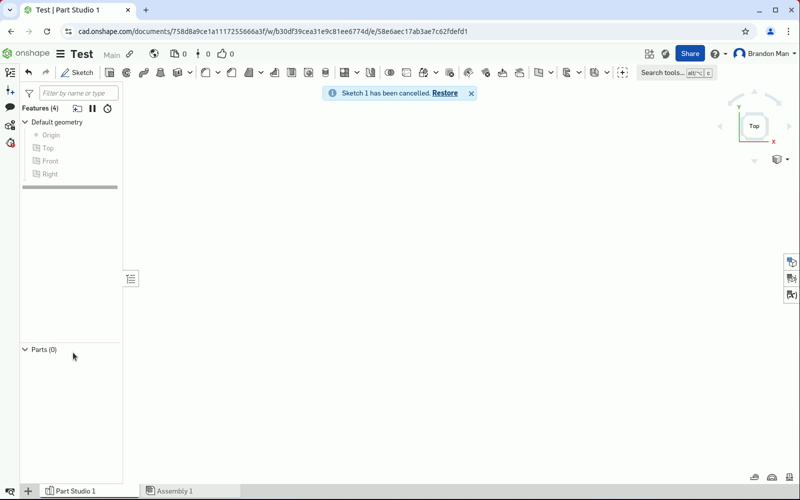
key(space)
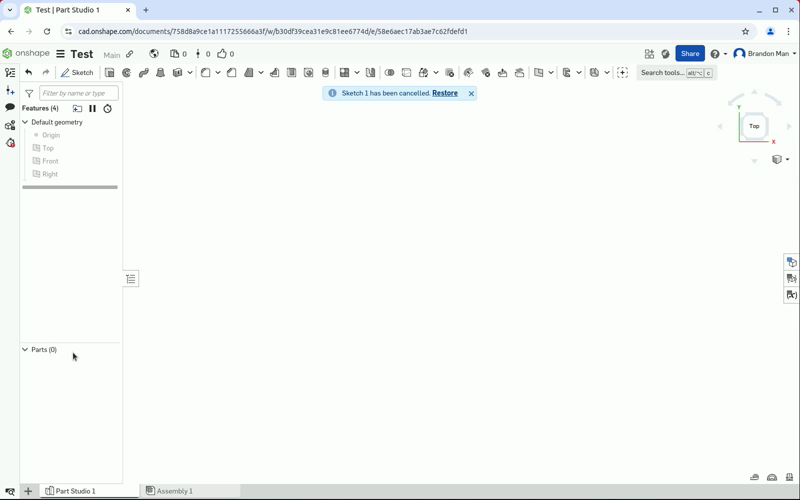
key_down(shift)
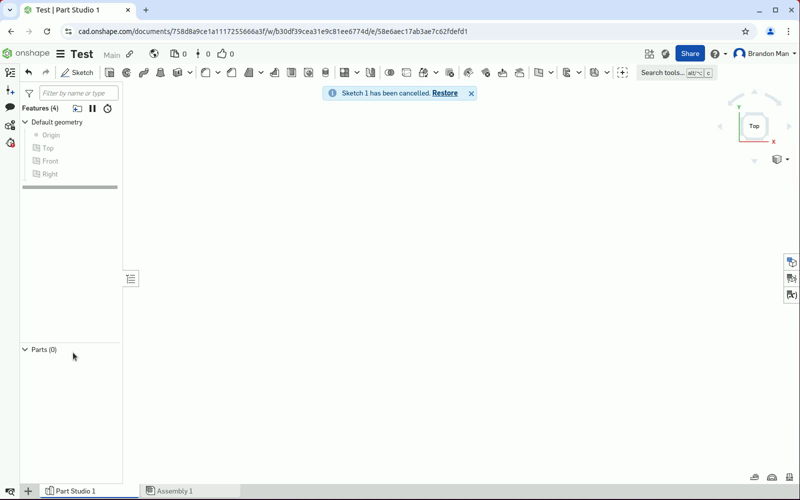
key(up)
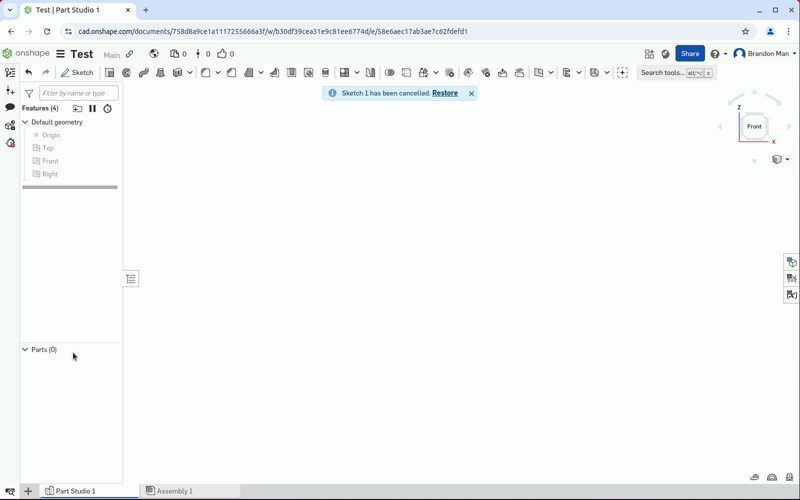
key_up(shift)
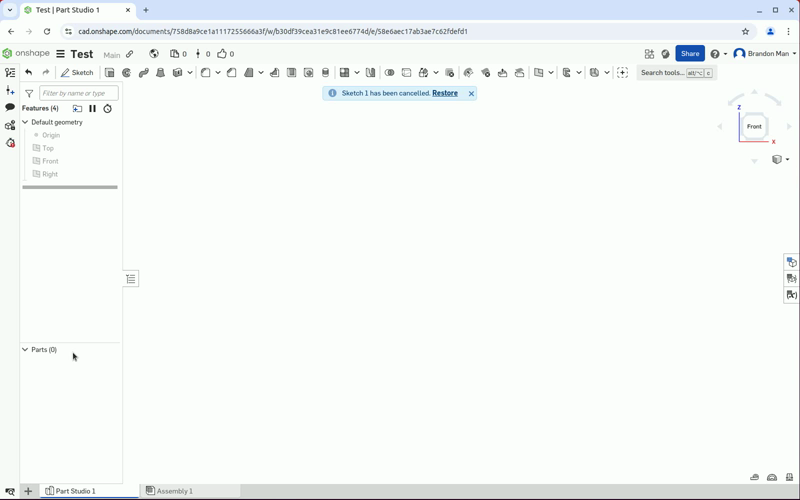
mouse_move(73, 352)
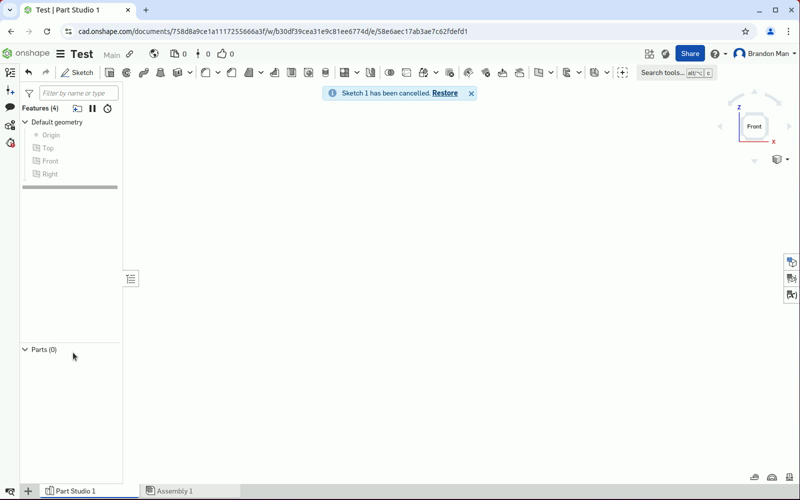
key(shift+y)
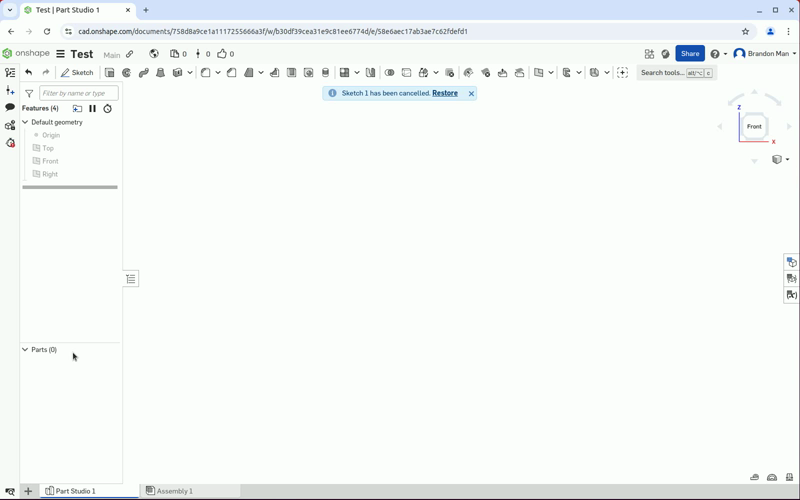
key(shift+s)
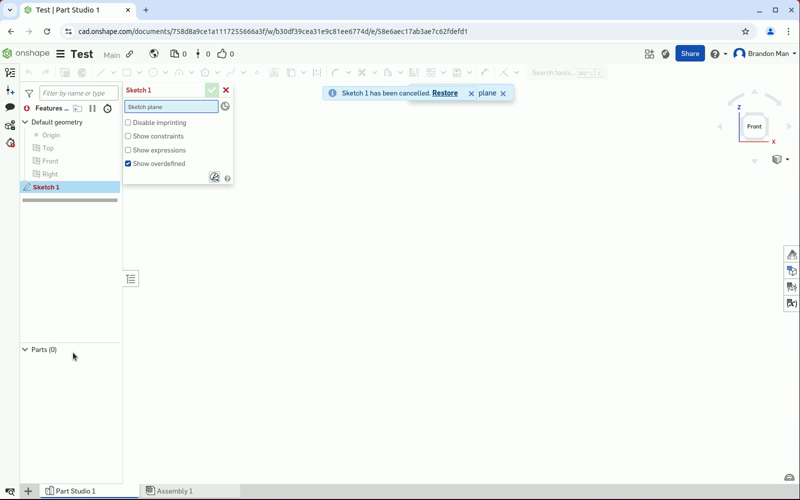
mouse_move(73, 163)
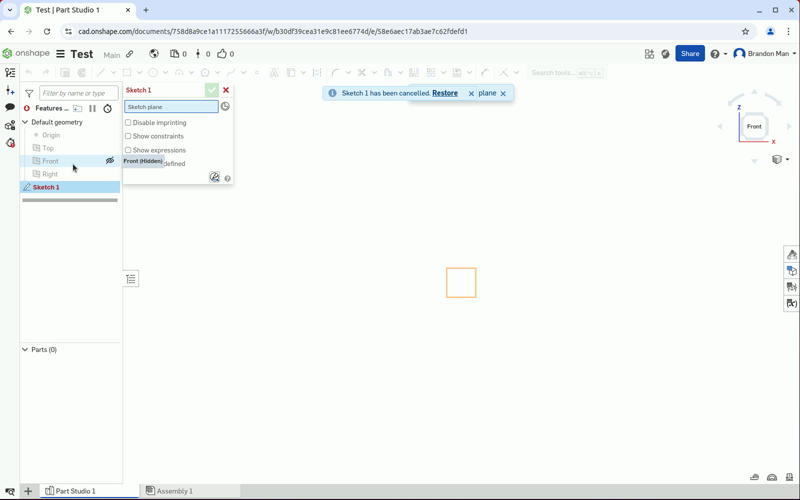
click(73, 163)
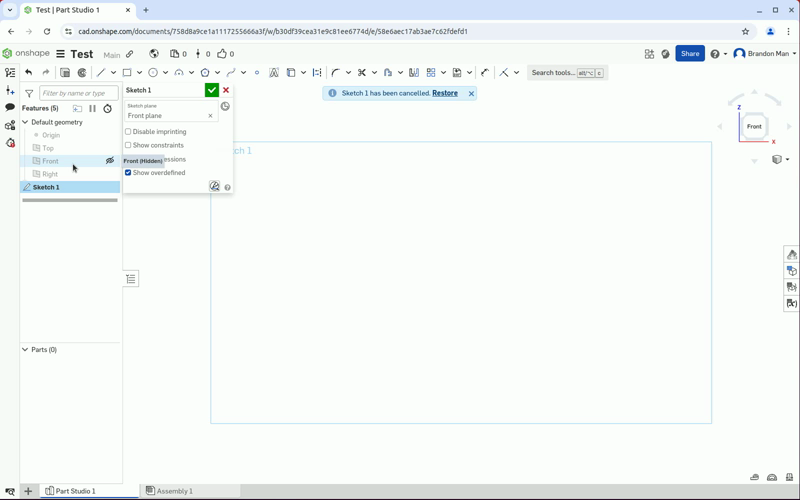
mouse_move(73, 352)
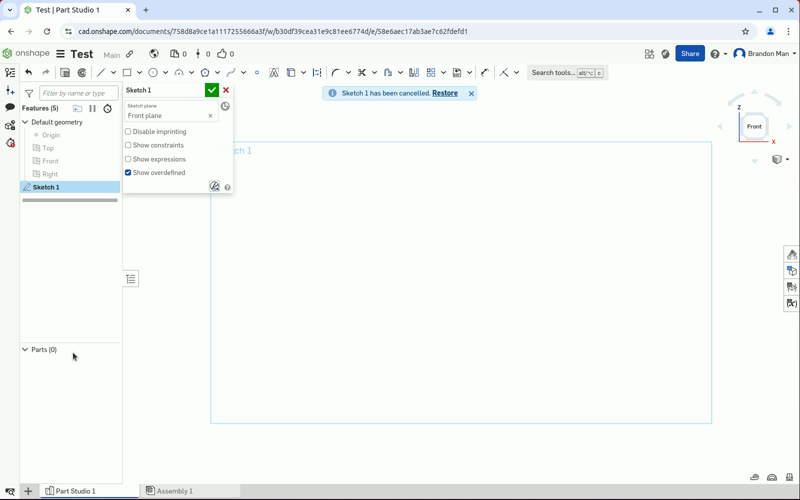
key(y)
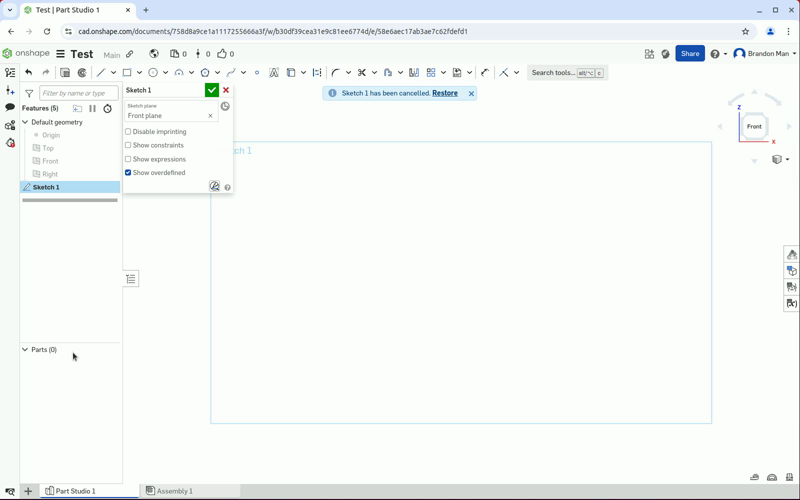
key(l)
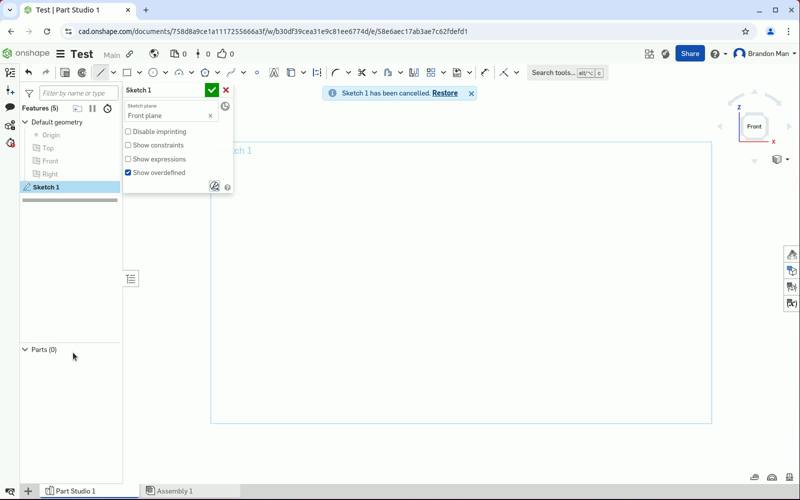
key_down(shift)
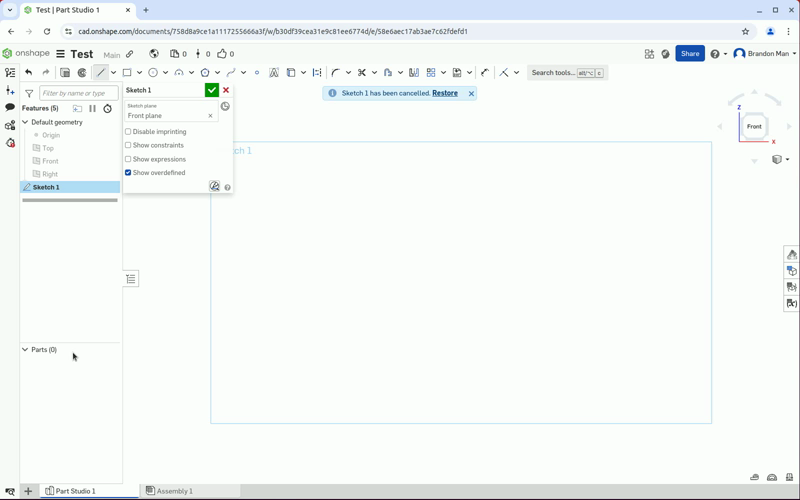
mouse_move(348, 282)
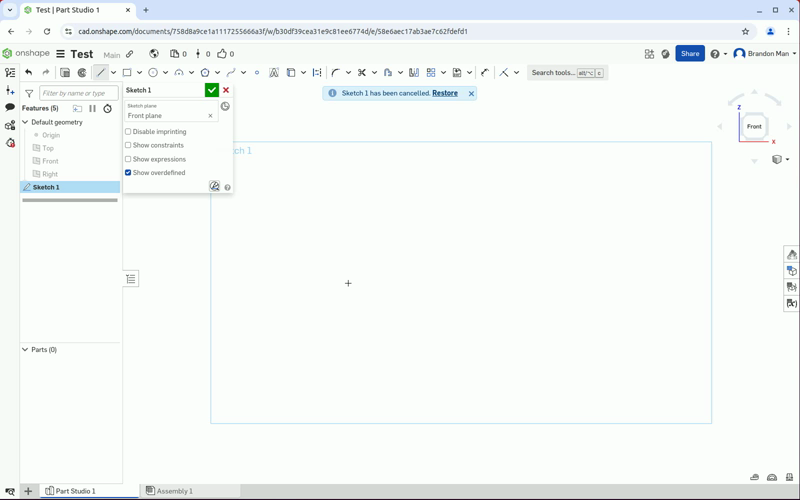
click(348, 282)
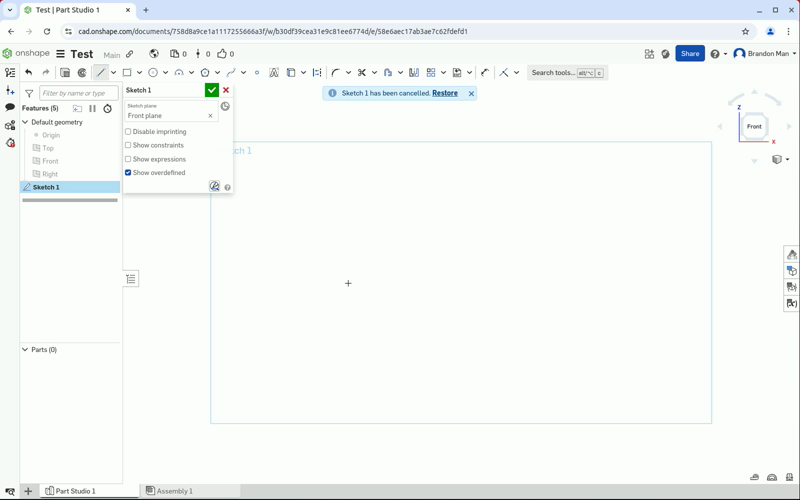
key_up(shift)
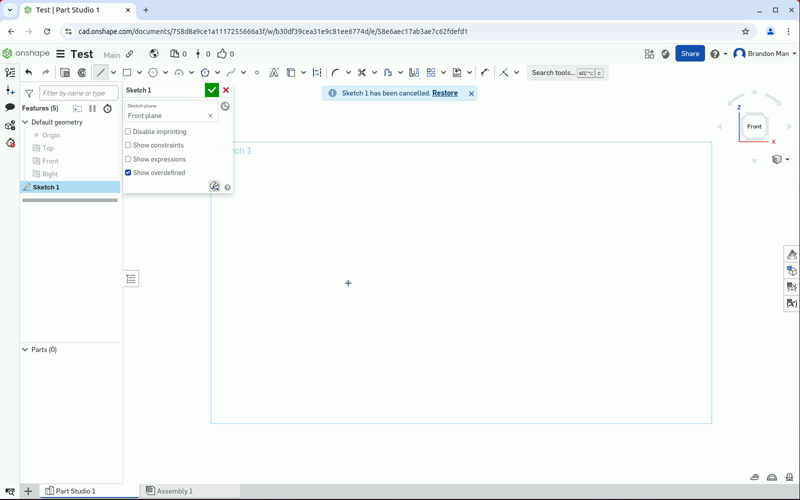
key_down(shift)
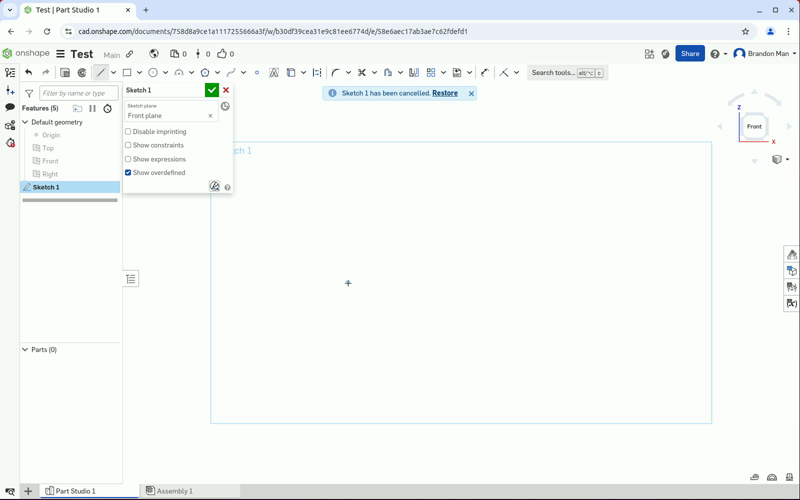
mouse_move(460, 282)
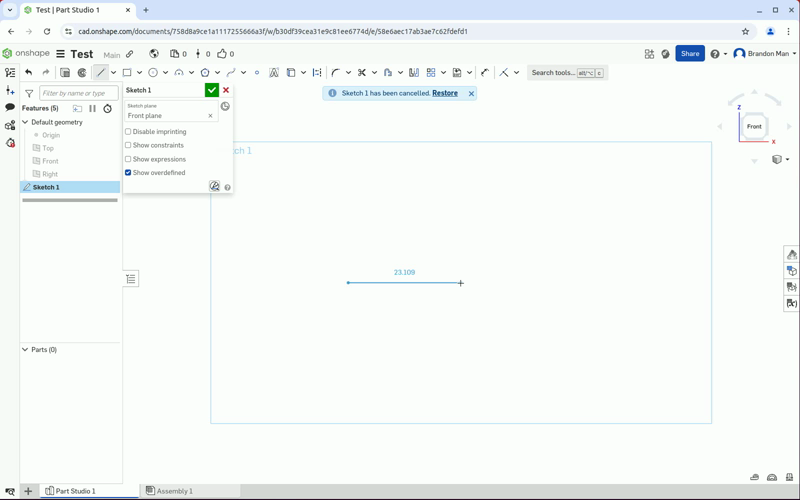
click(460, 282)
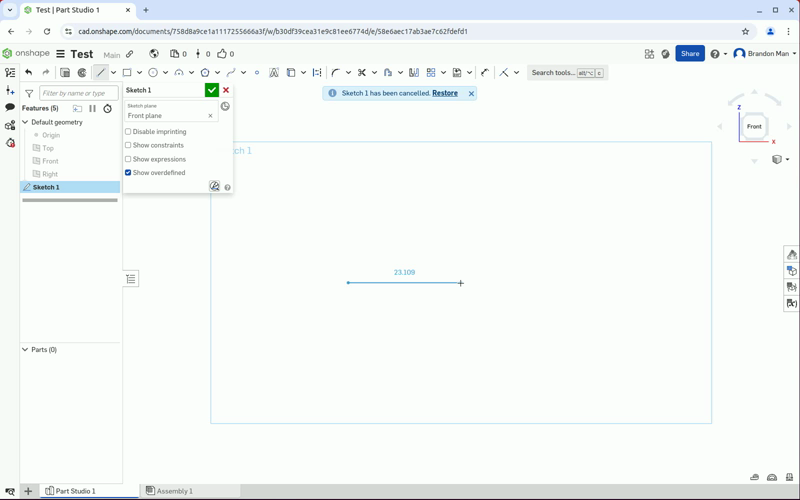
key_up(shift)
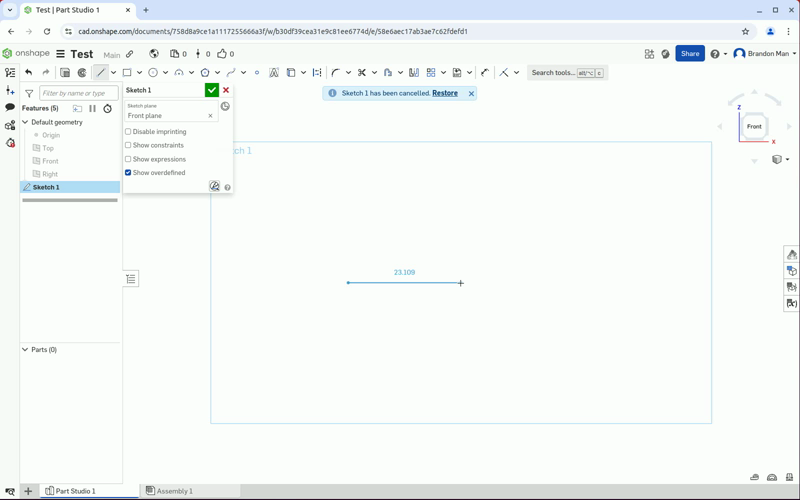
key_down(shift)
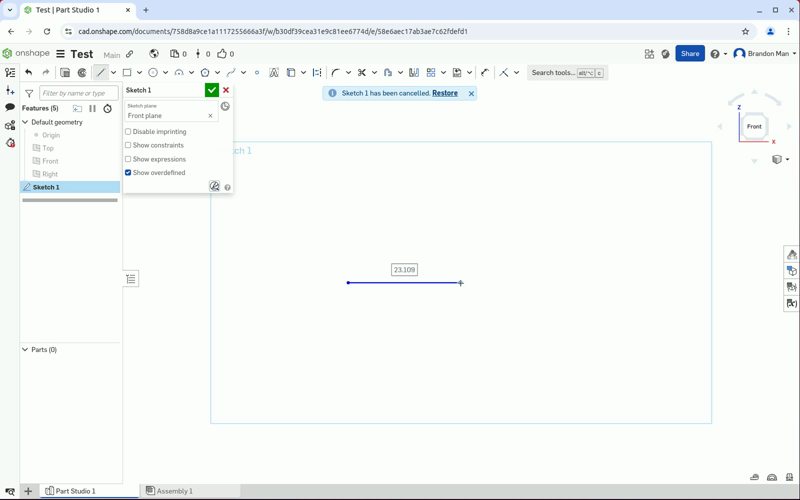
mouse_move(460, 176)
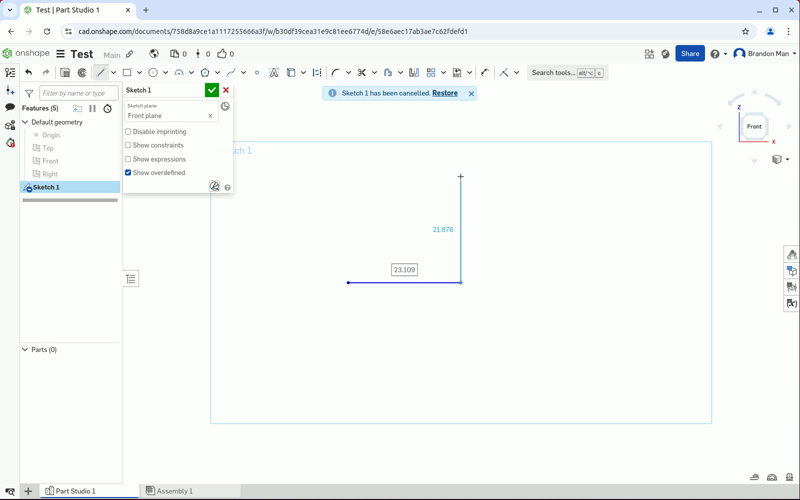
click(460, 176)
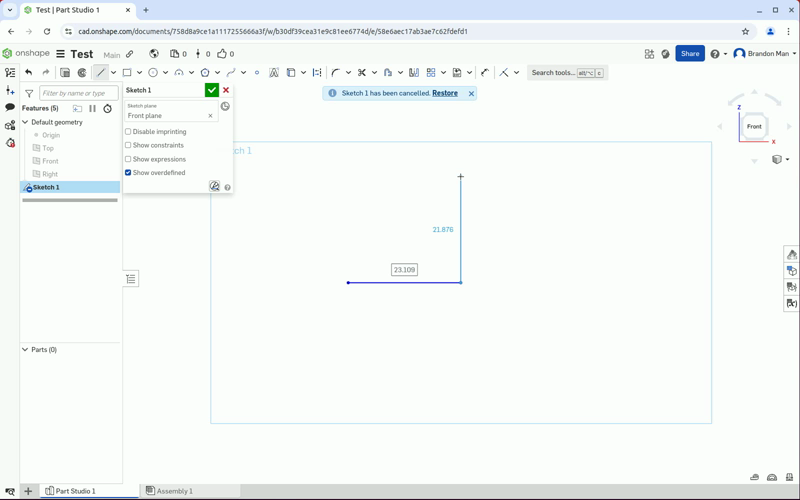
key_up(shift)
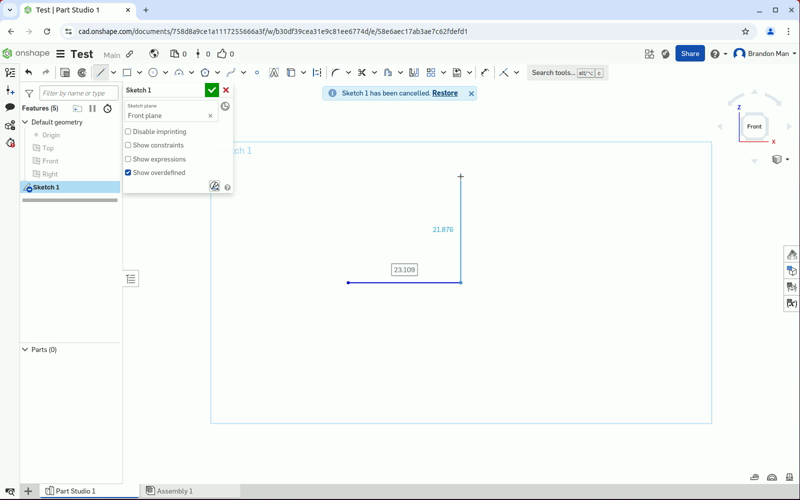
key_down(shift)
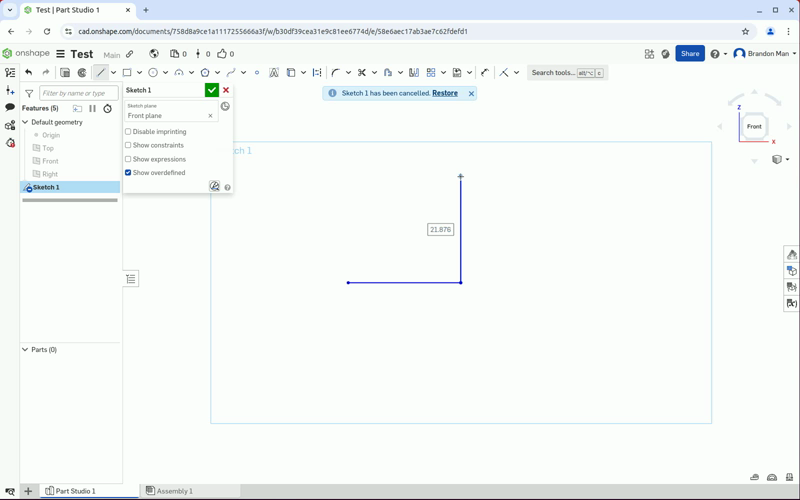
mouse_move(348, 176)
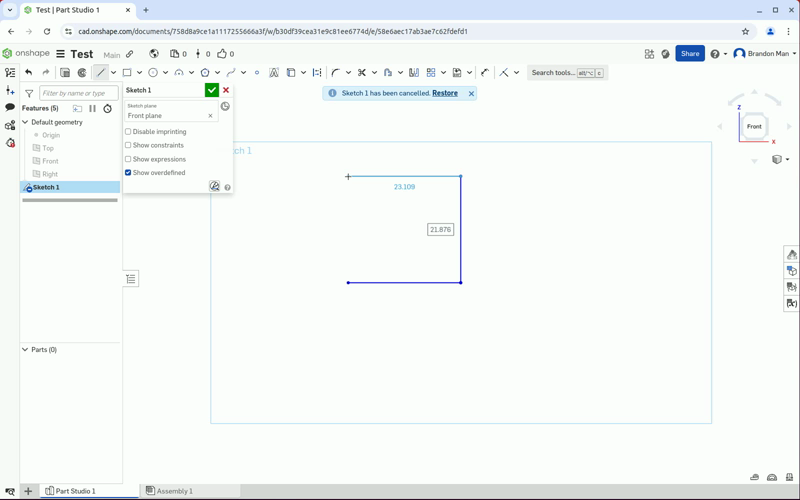
click(348, 176)
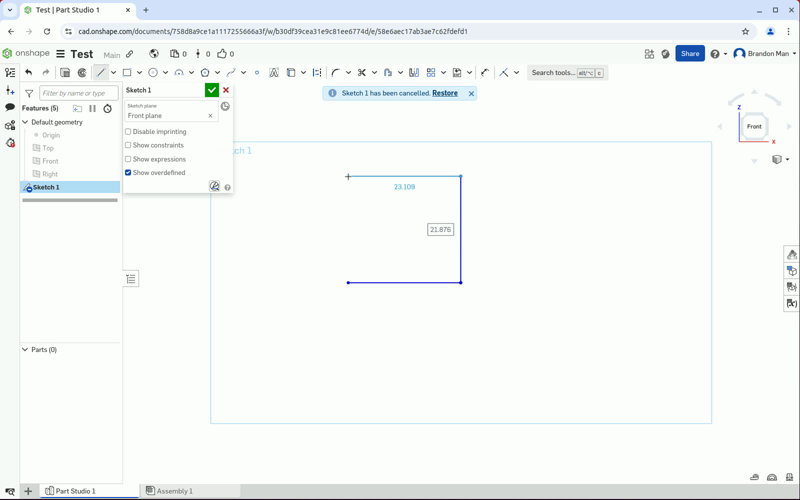
key_up(shift)
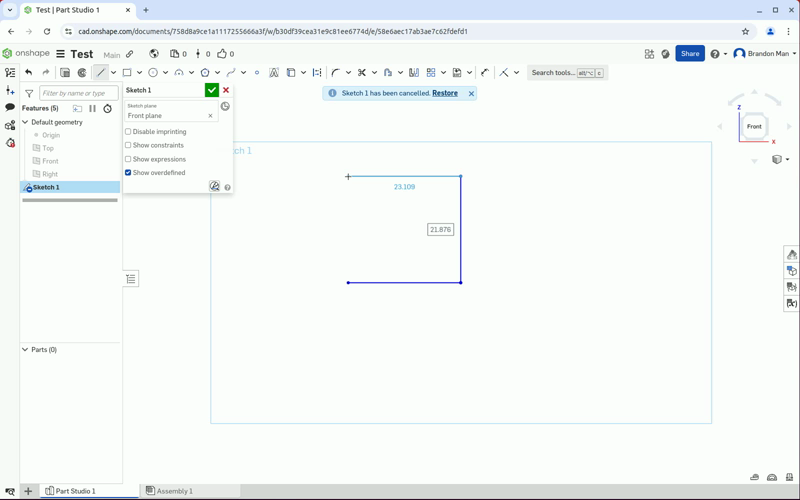
key_down(shift)
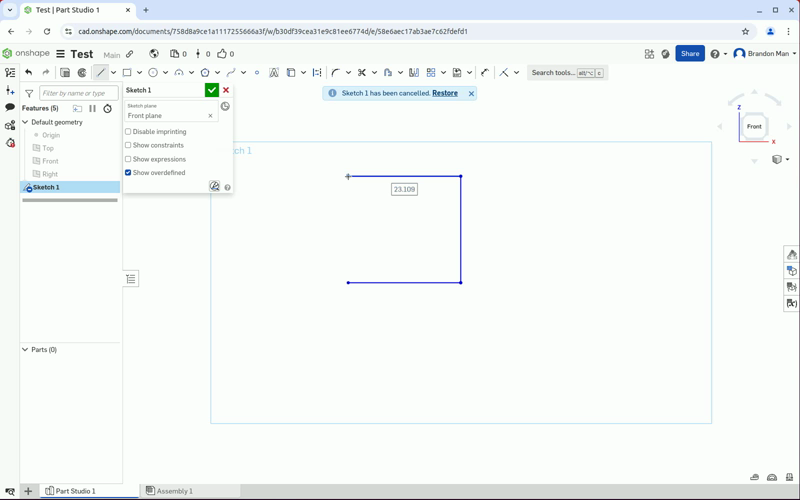
mouse_move(348, 282)
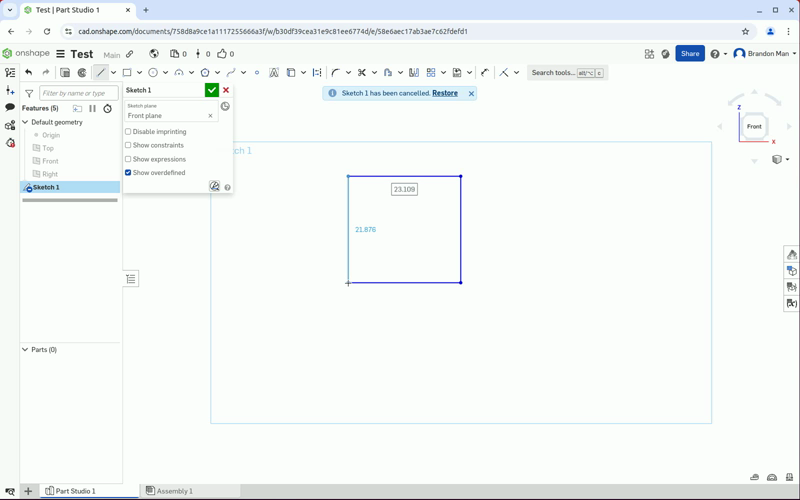
key_up(shift)
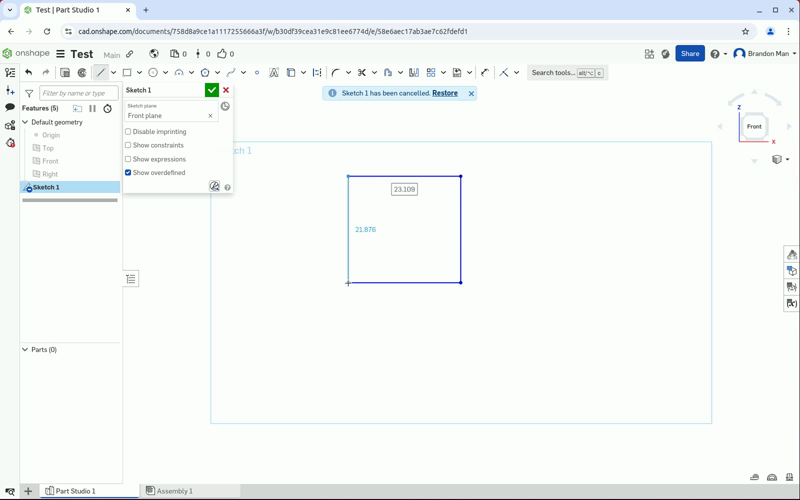
click(348, 282)
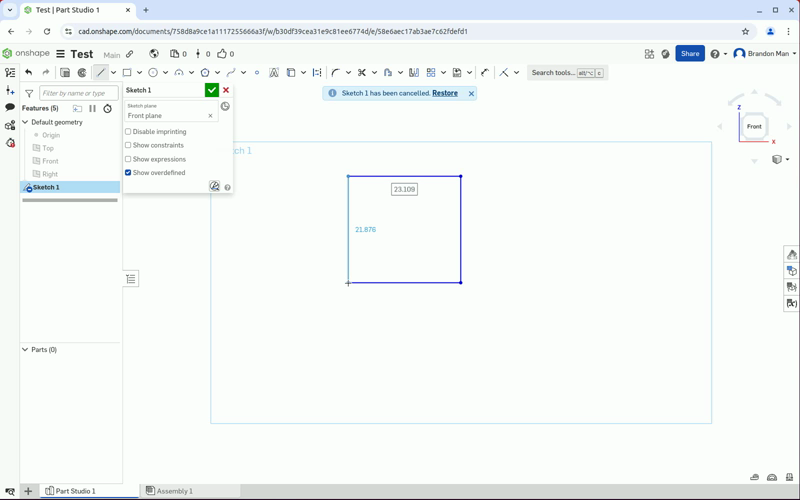
key(esc)
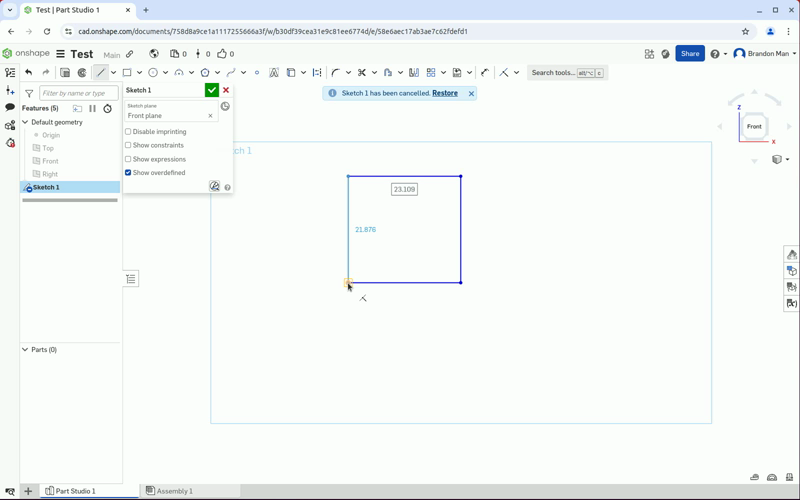
mouse_move(368, 200)
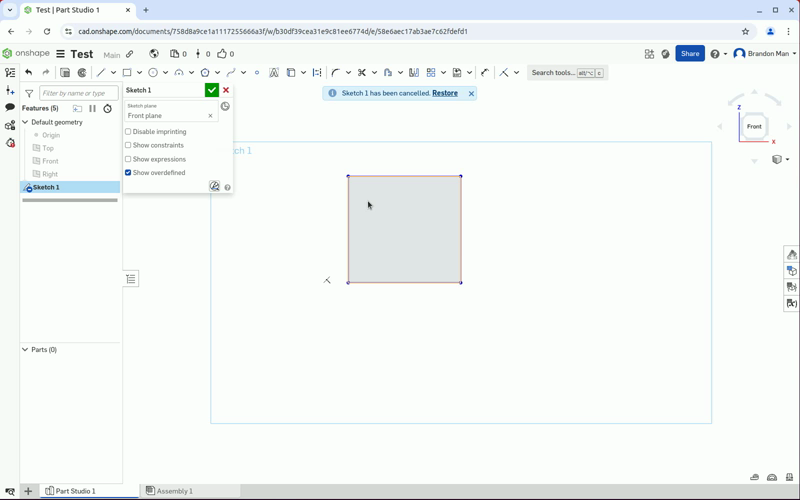
click(368, 200)
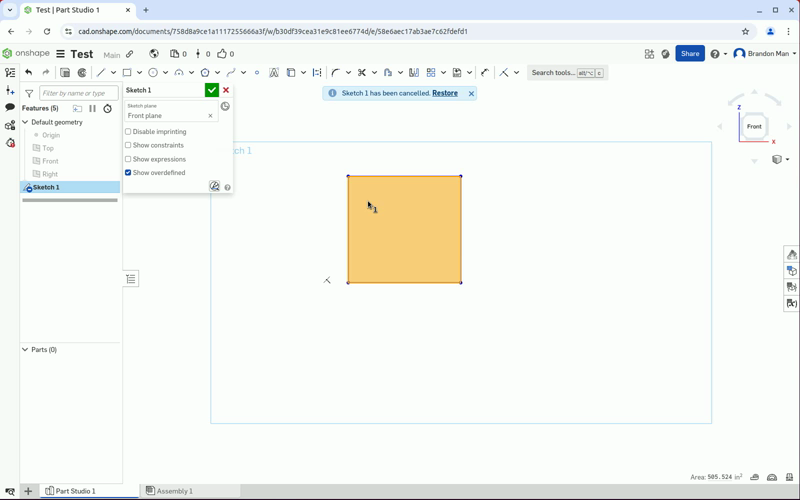
mouse_move(73, 352)
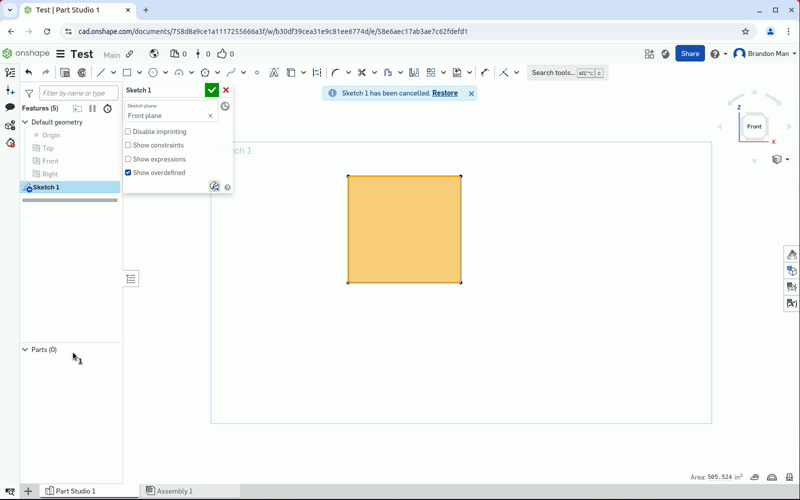
key(shift+y)
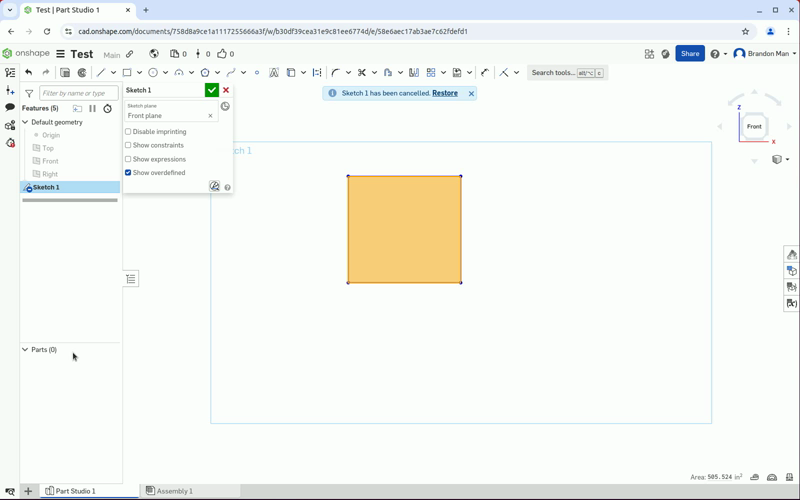
key(shift+e)
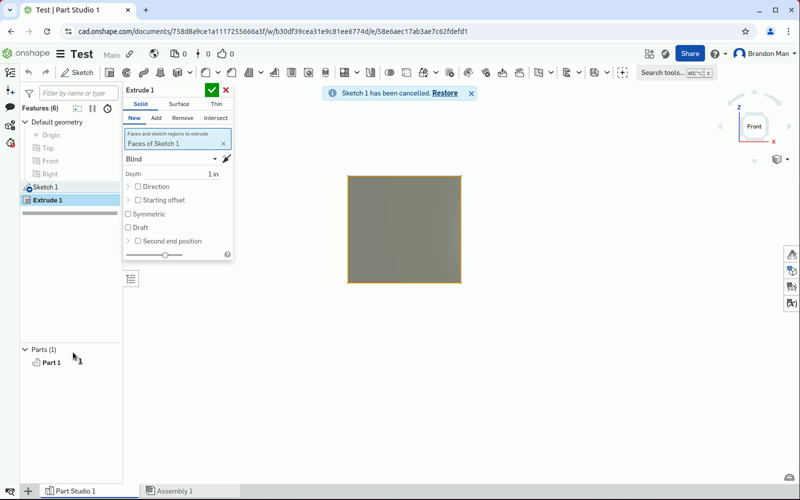
mouse_move(143, 106)
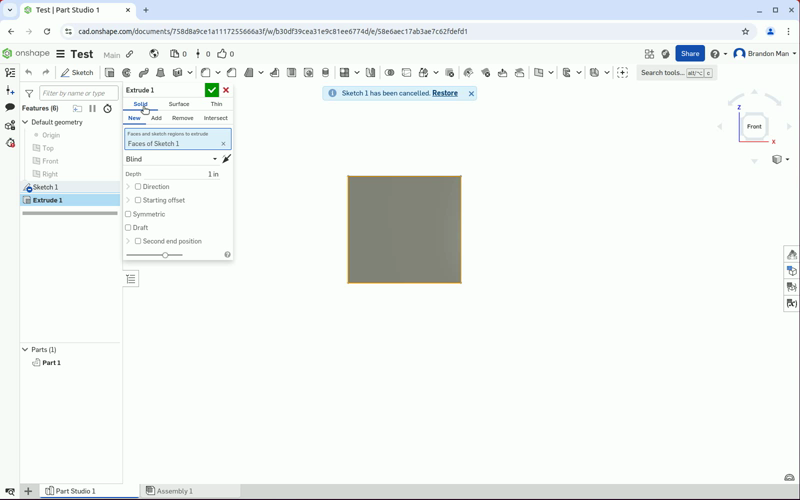
click(143, 106)
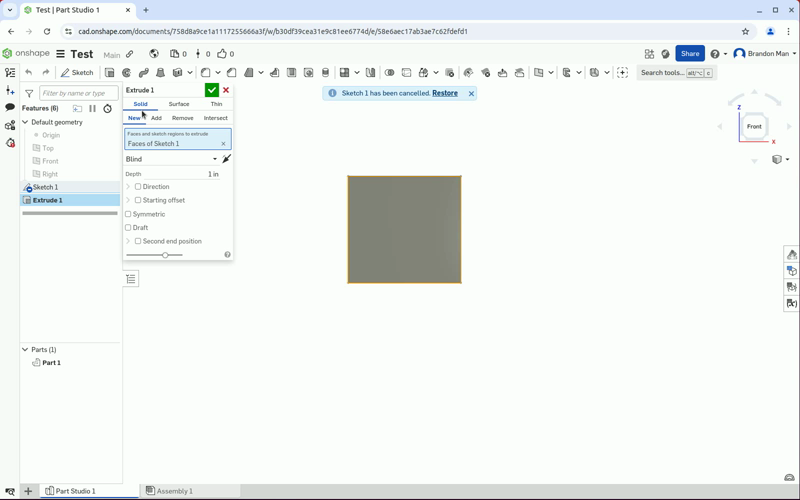
mouse_move(137, 120)
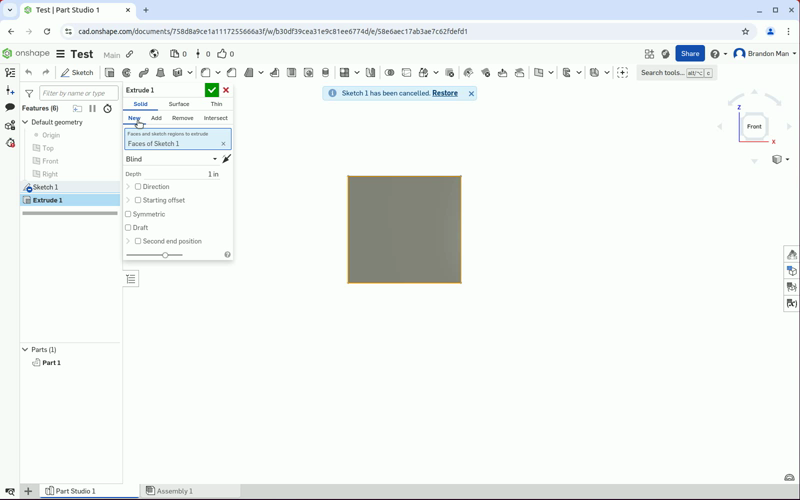
click(137, 120)
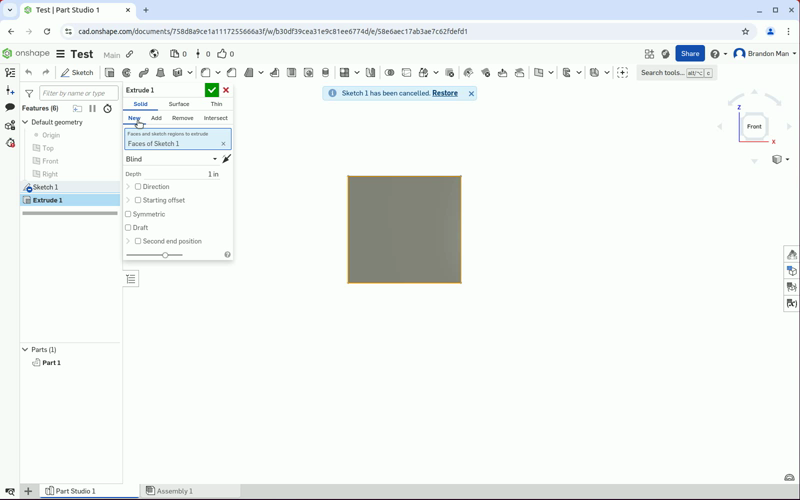
key(tab, 4)
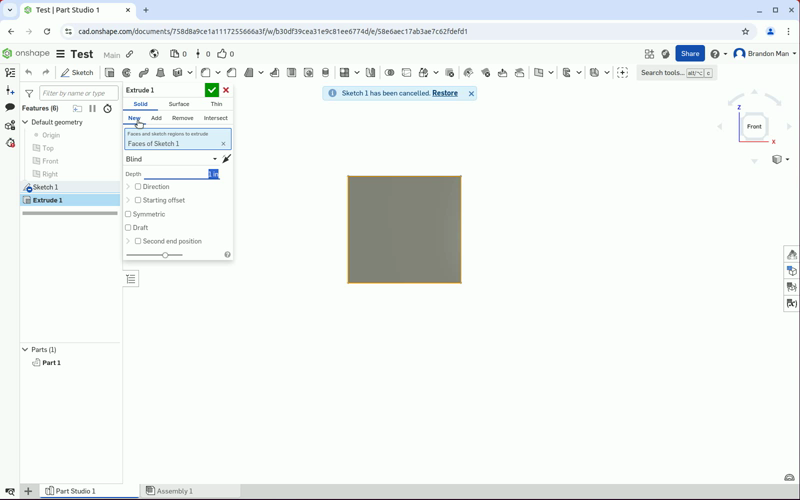
text(11.073)
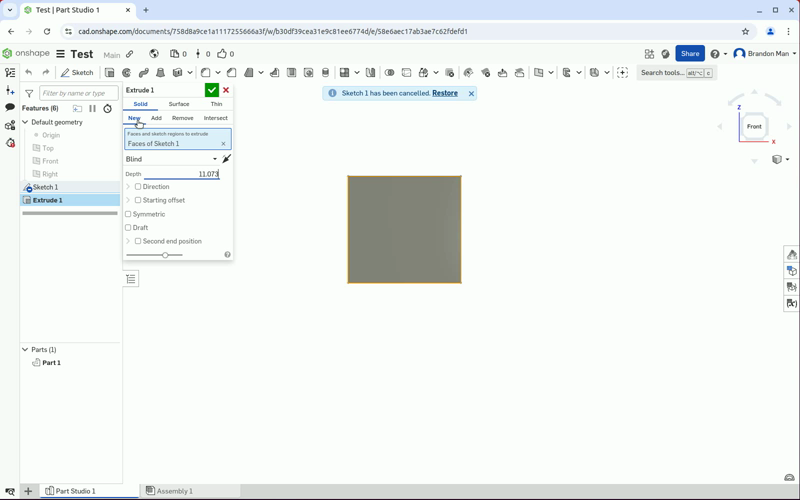
key(enter)
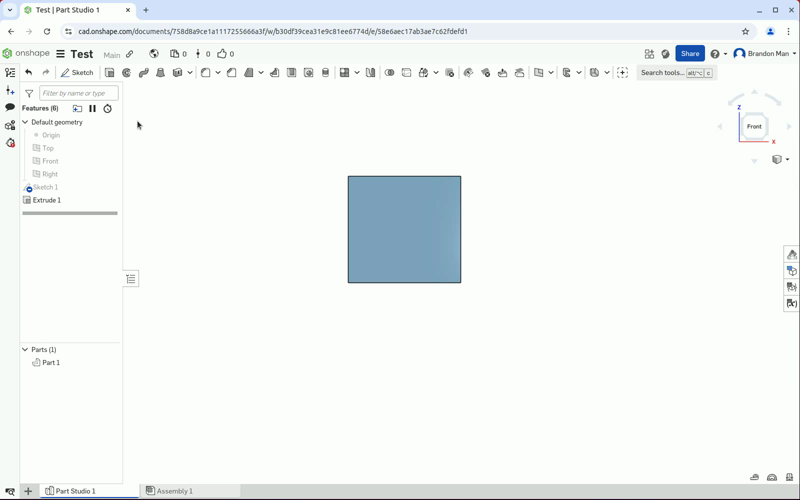
key(shift+h)
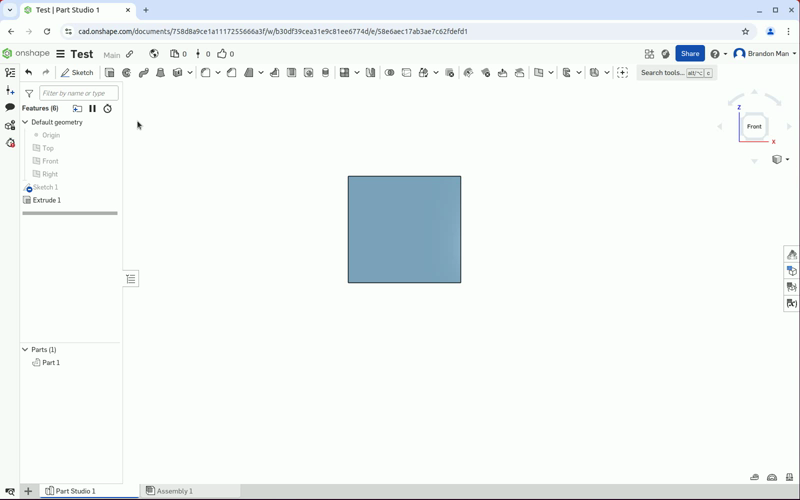
key(shift+h)
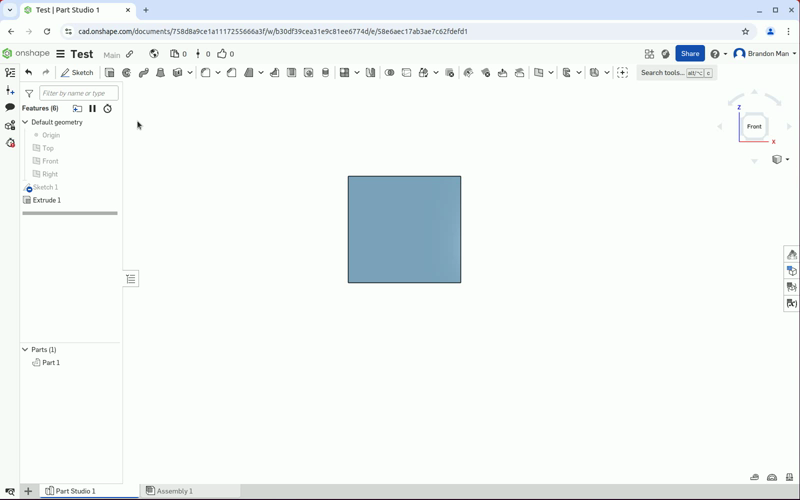
mouse_move(73, 189)
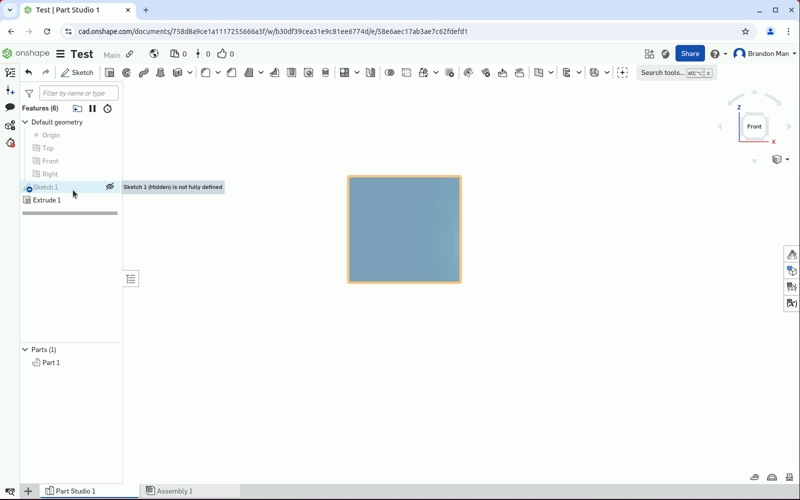
click(73, 189)
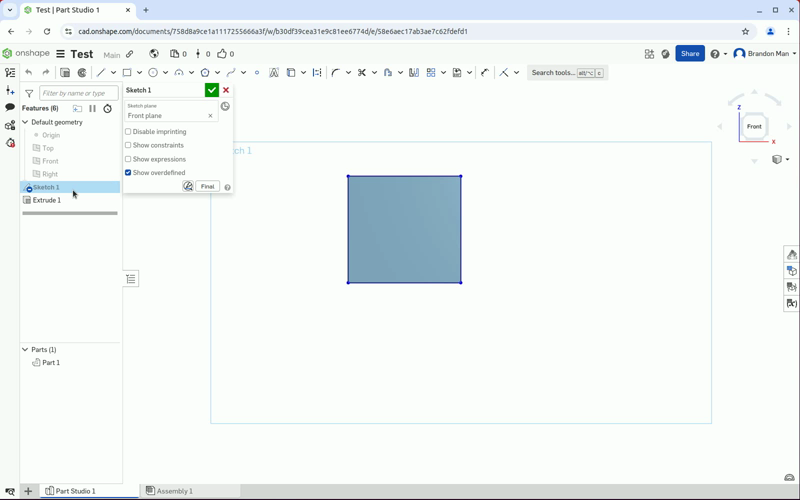
mouse_move(229, 92)
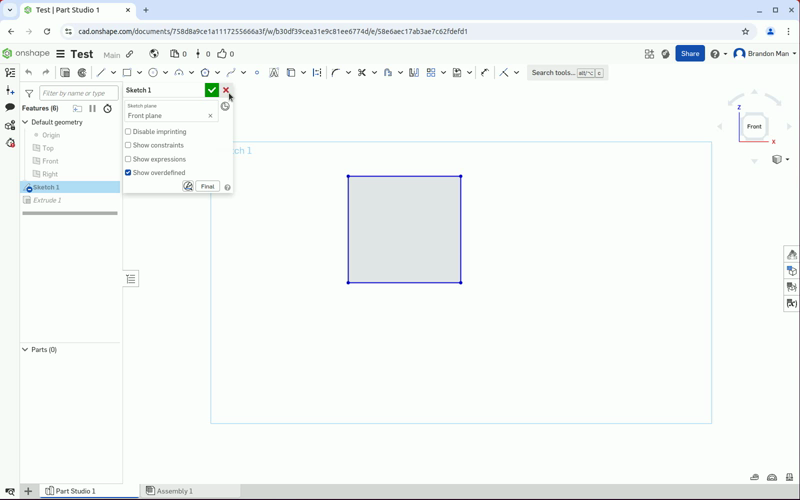
click(229, 92)
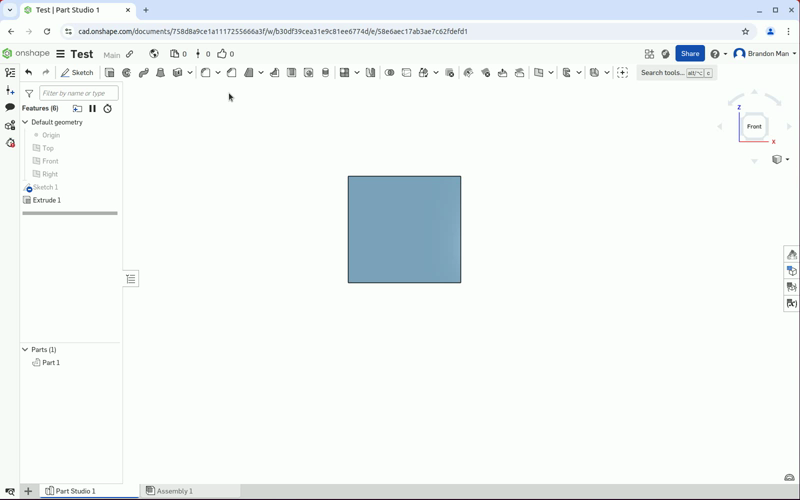
mouse_move(541, 75)
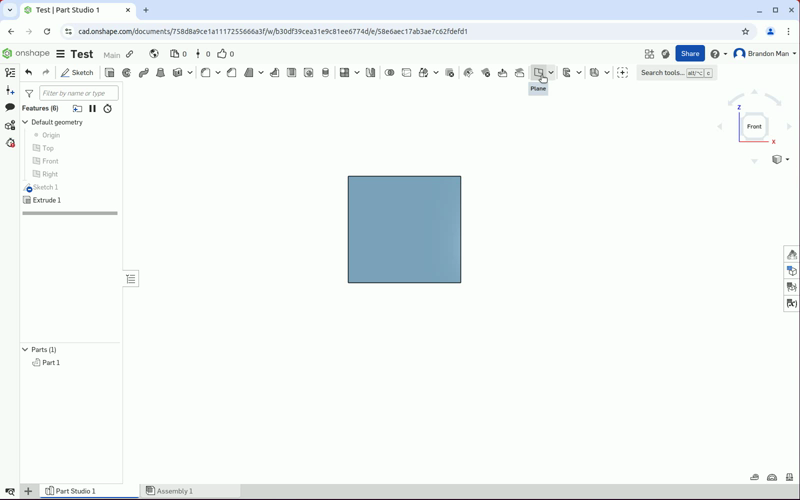
click(541, 75)
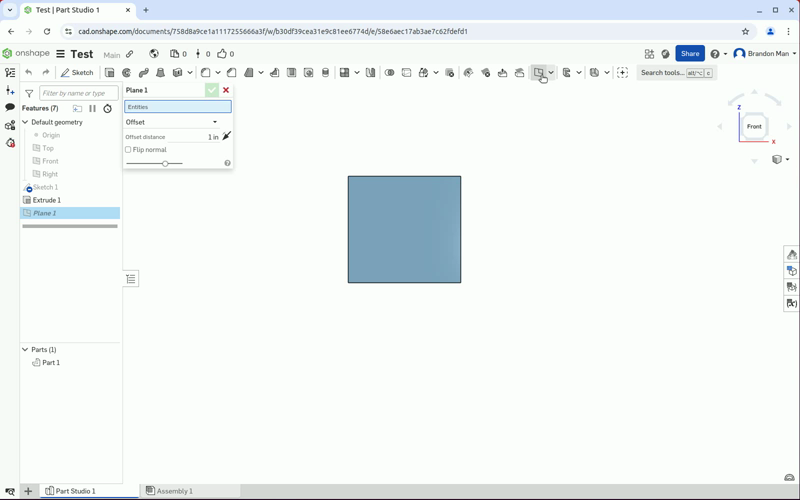
mouse_move(73, 163)
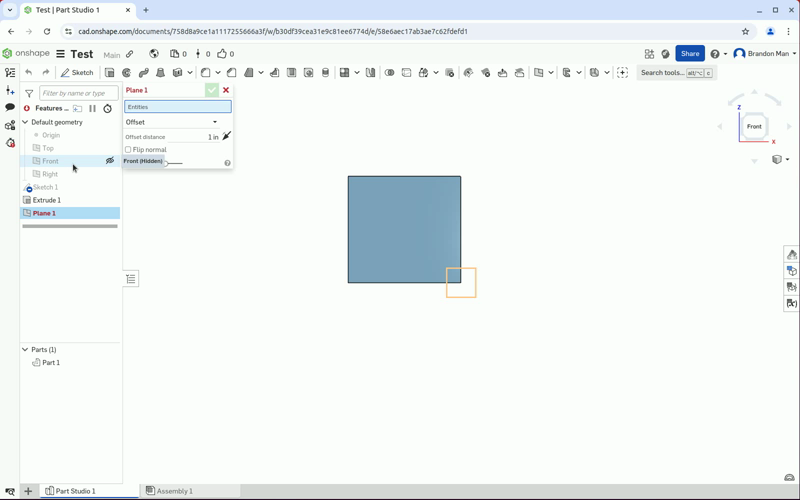
click(73, 163)
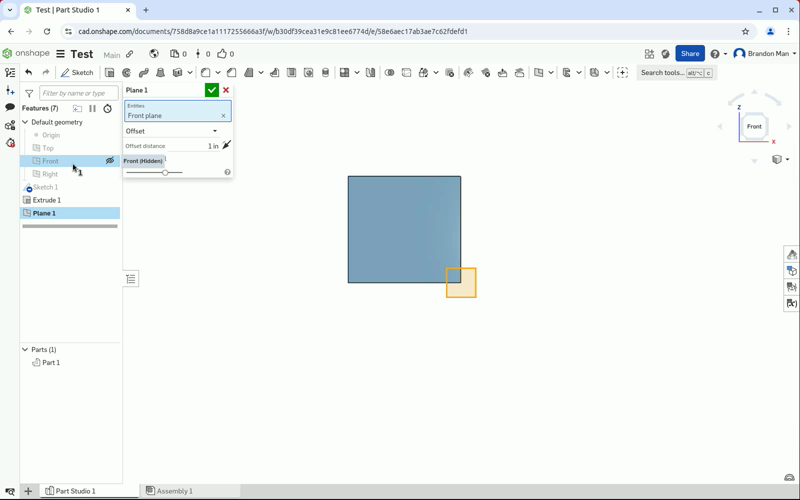
key(tab, 2)
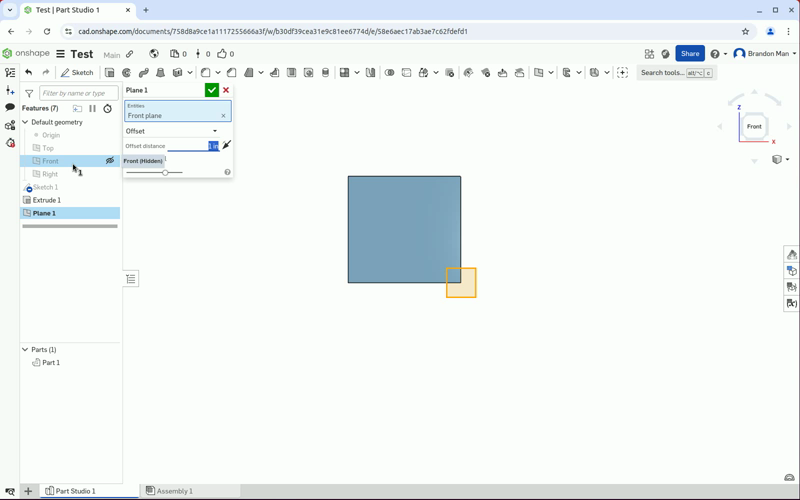
text(11.061)
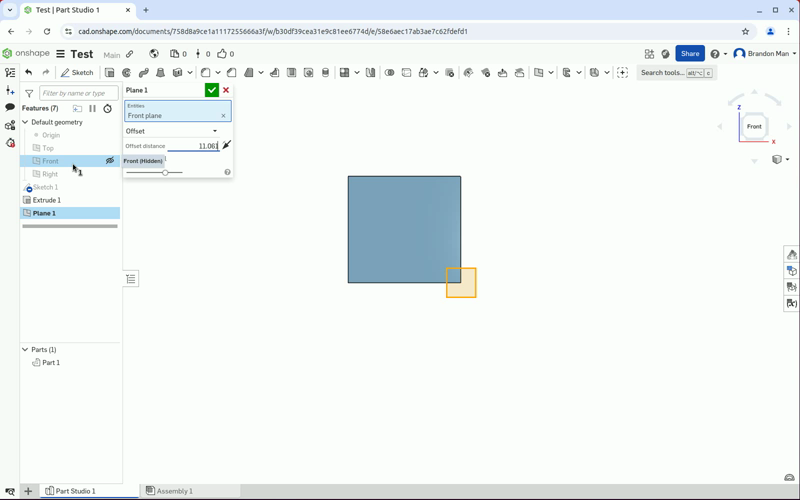
key(enter, 2)
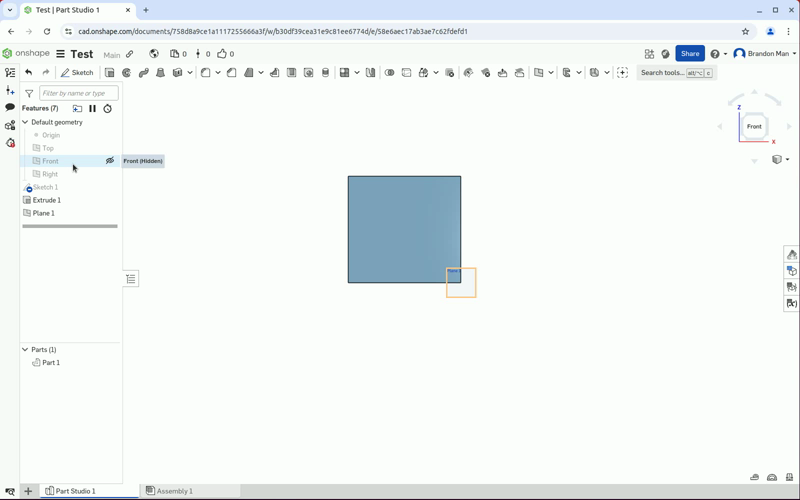
key(shift+s)
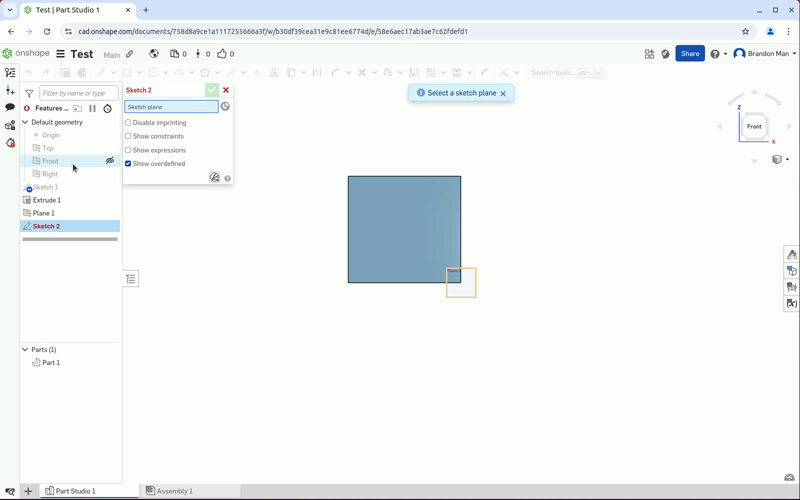
mouse_move(73, 215)
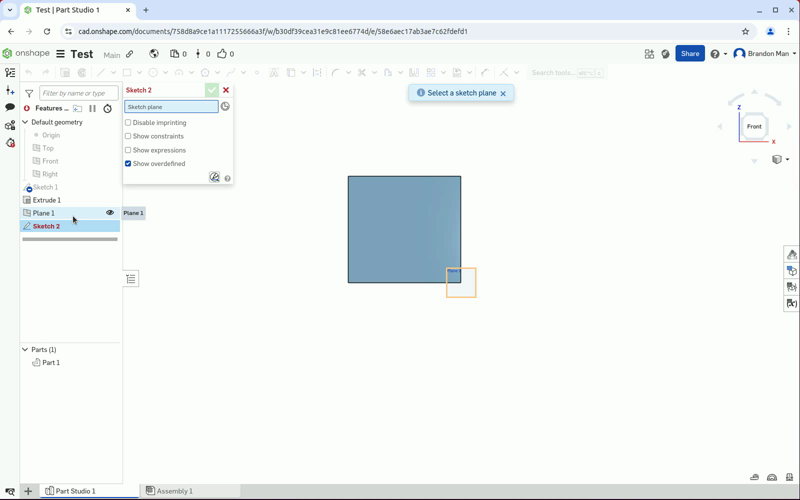
click(73, 215)
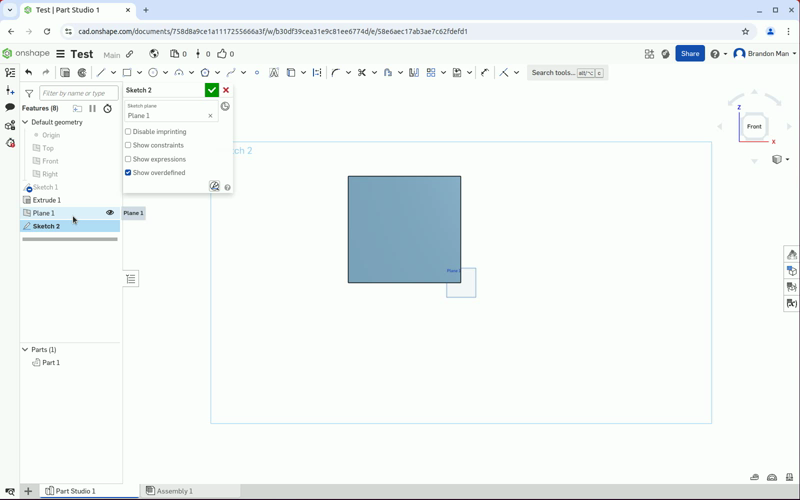
mouse_move(73, 352)
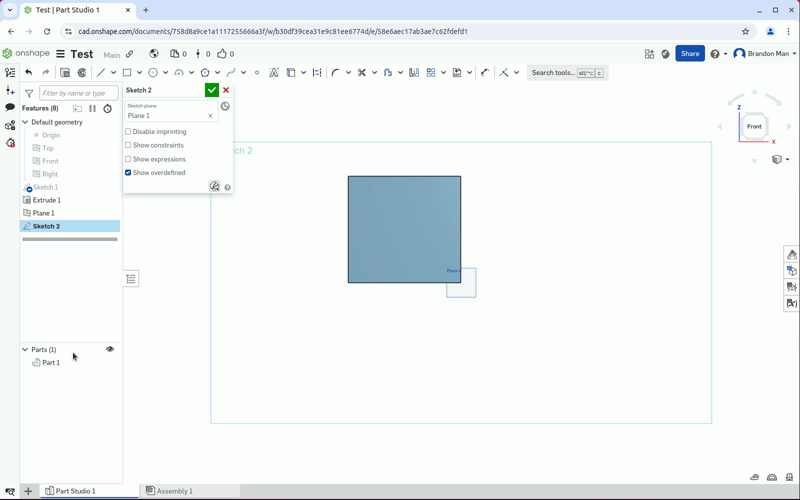
key(y)
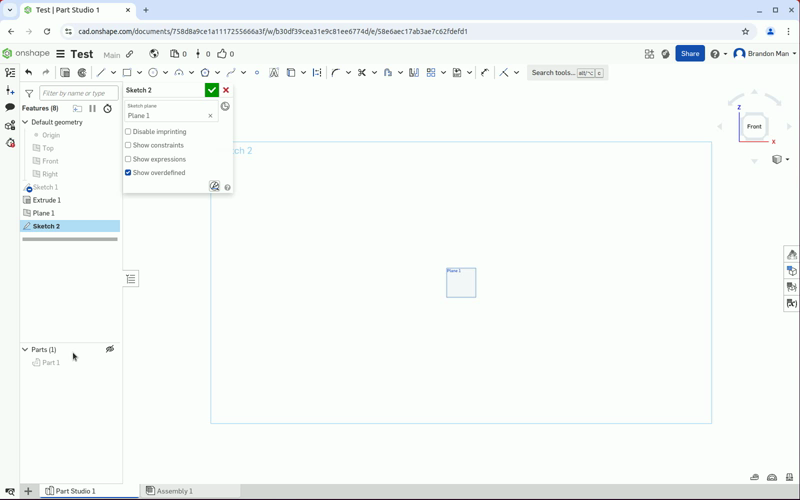
key(l)
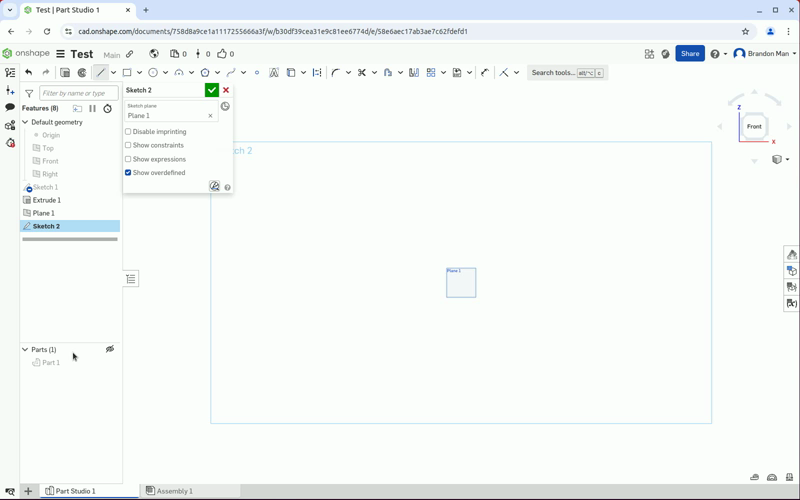
key_down(shift)
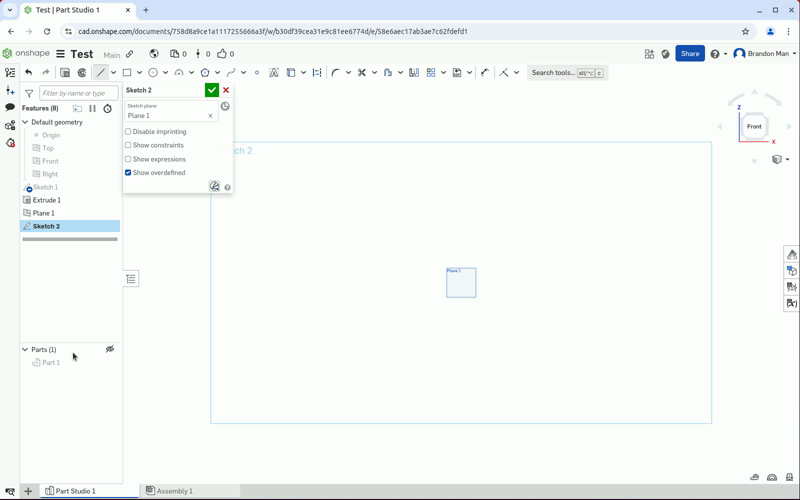
mouse_move(357, 274)
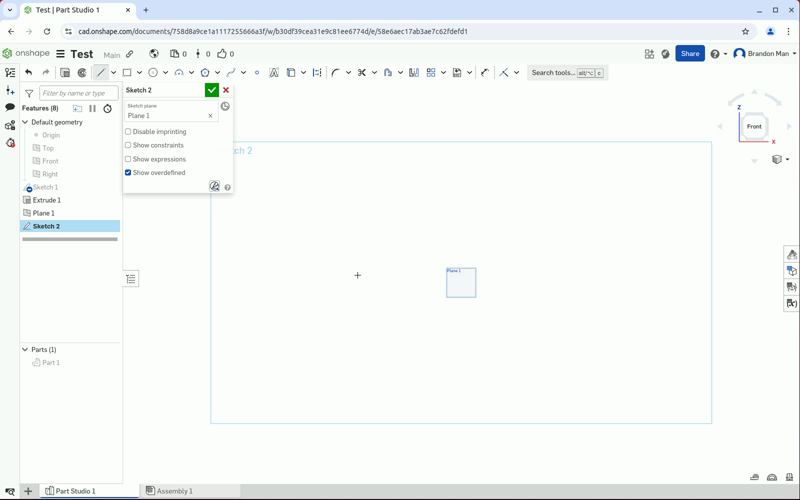
click(357, 274)
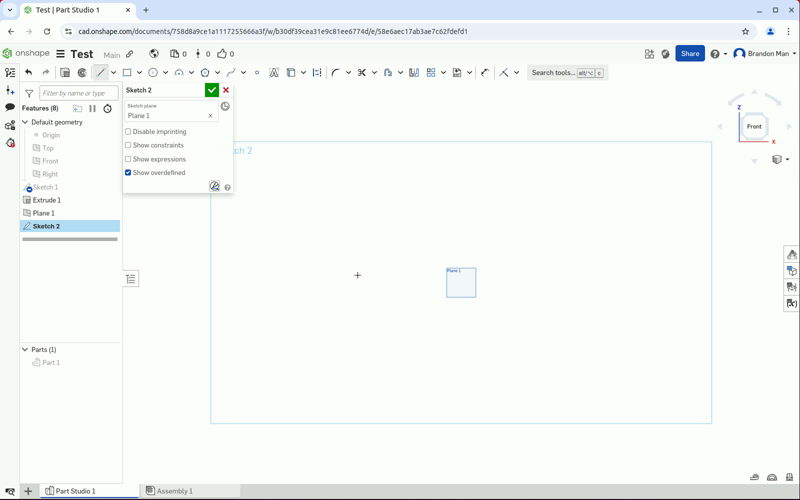
key_up(shift)
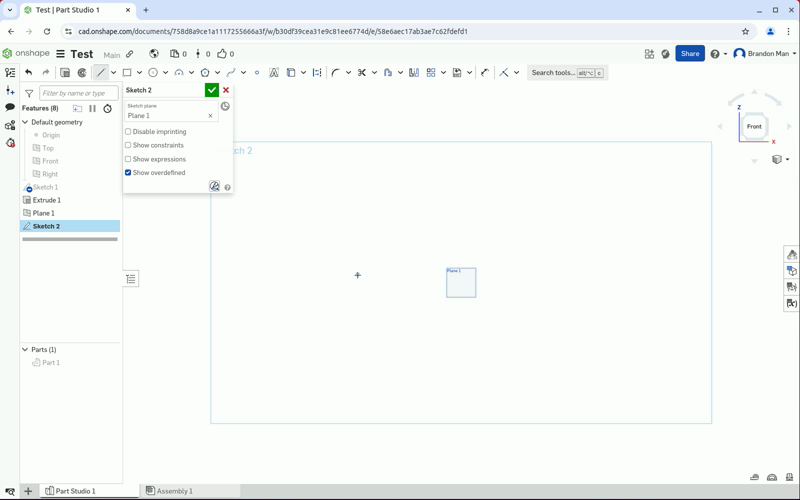
key_down(shift)
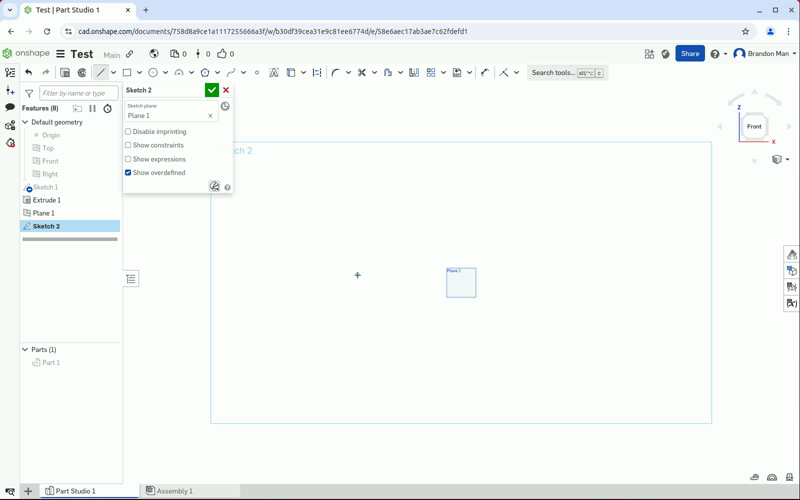
mouse_move(455, 274)
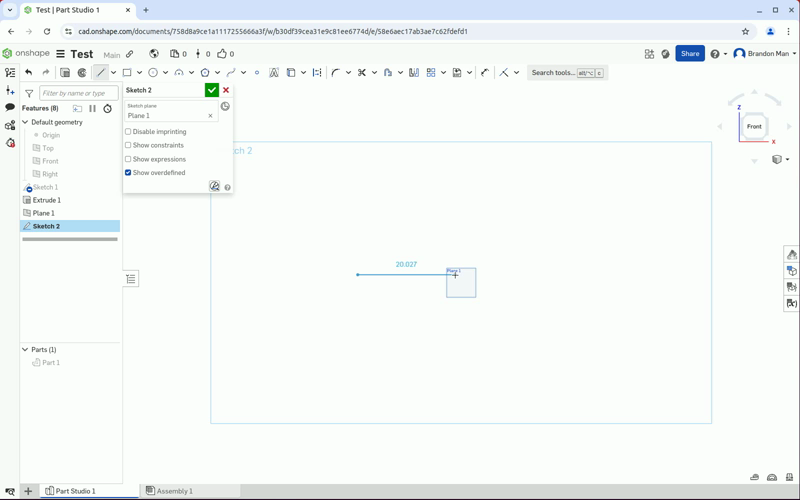
click(455, 274)
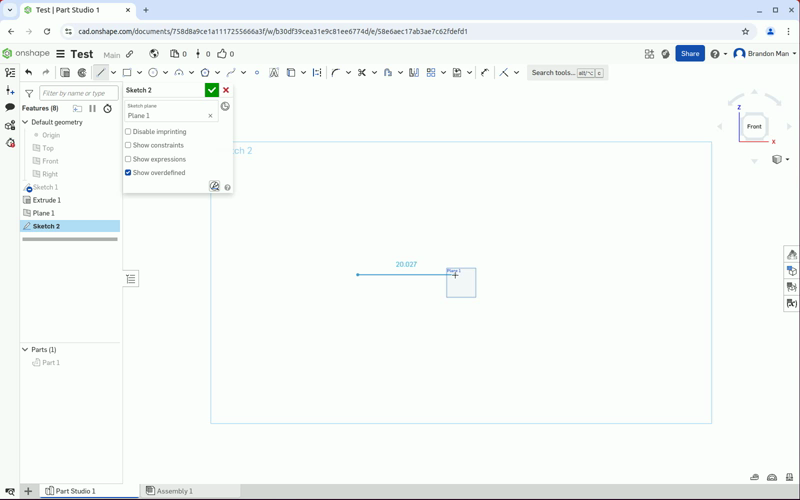
key_up(shift)
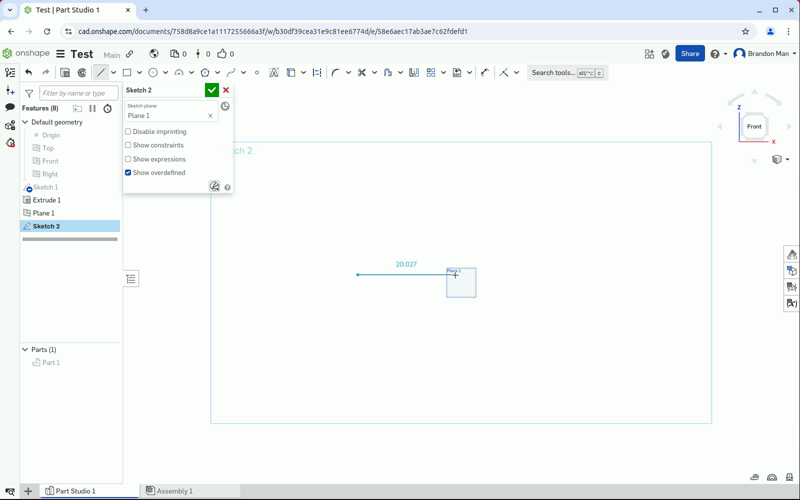
key_down(shift)
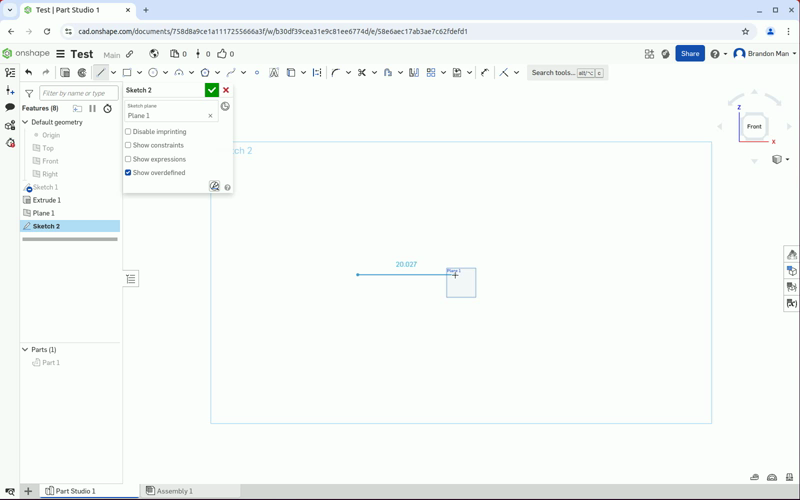
mouse_move(455, 183)
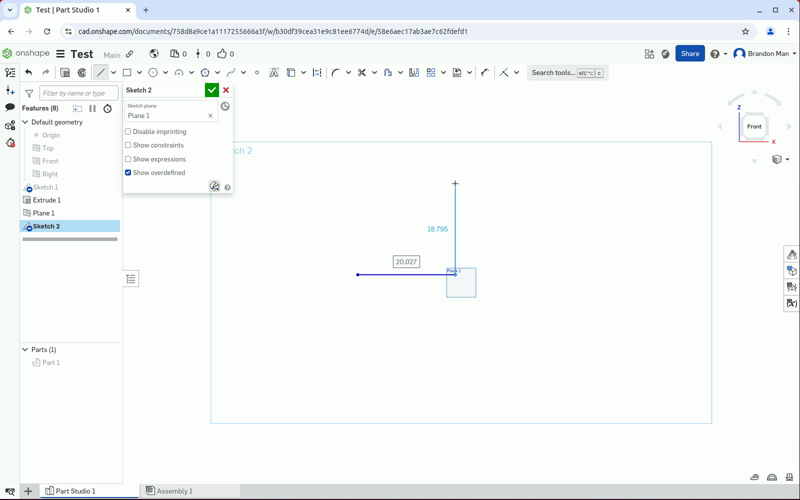
click(455, 183)
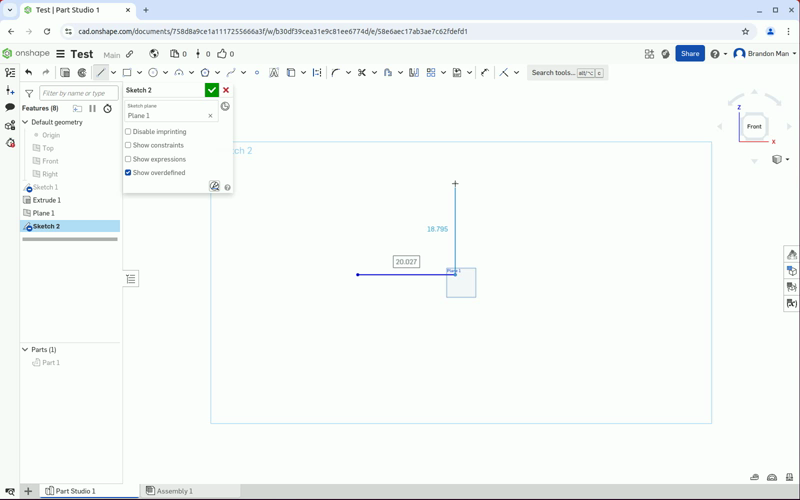
key_up(shift)
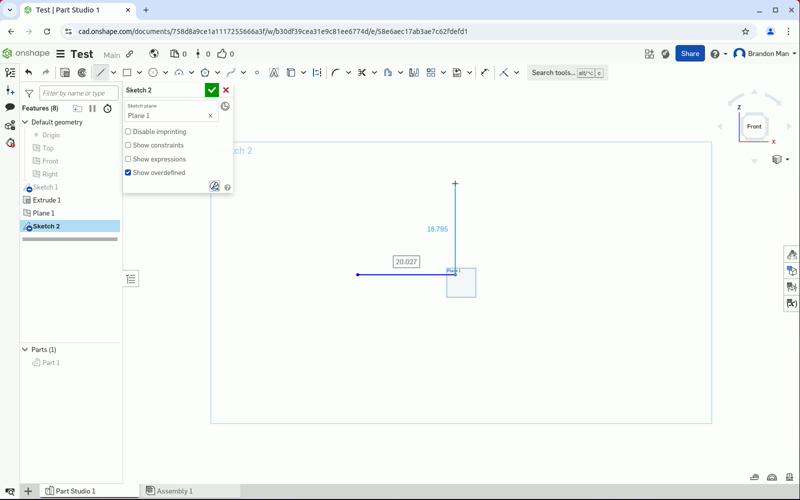
key_down(shift)
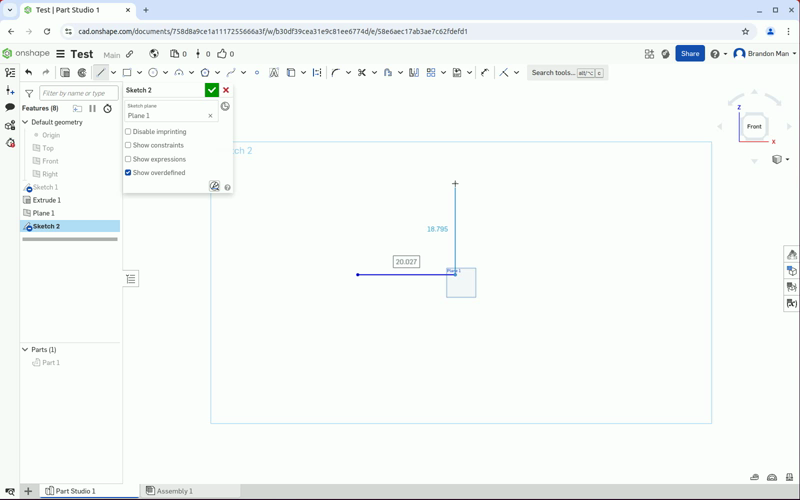
mouse_move(357, 183)
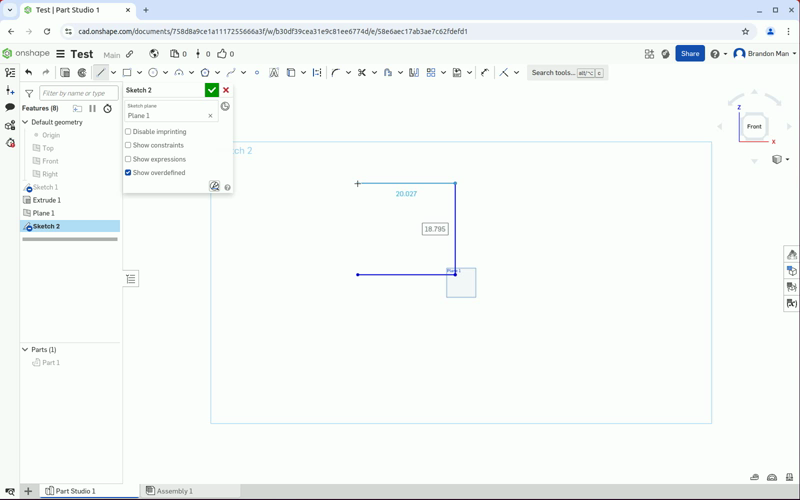
click(357, 183)
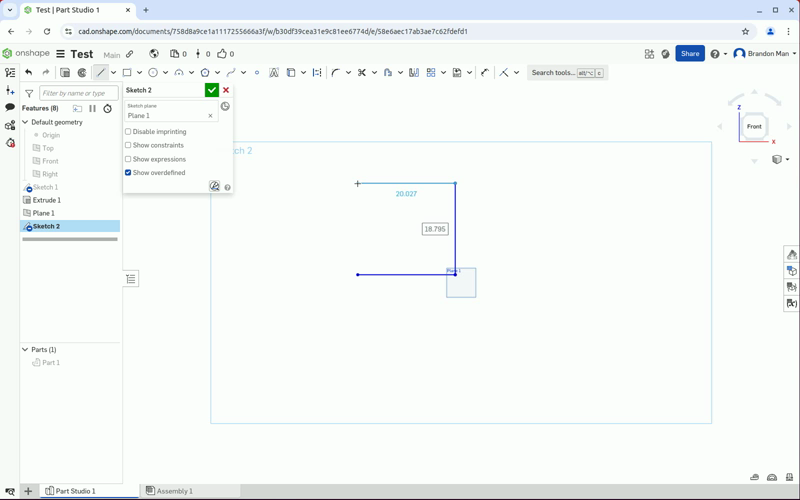
key_up(shift)
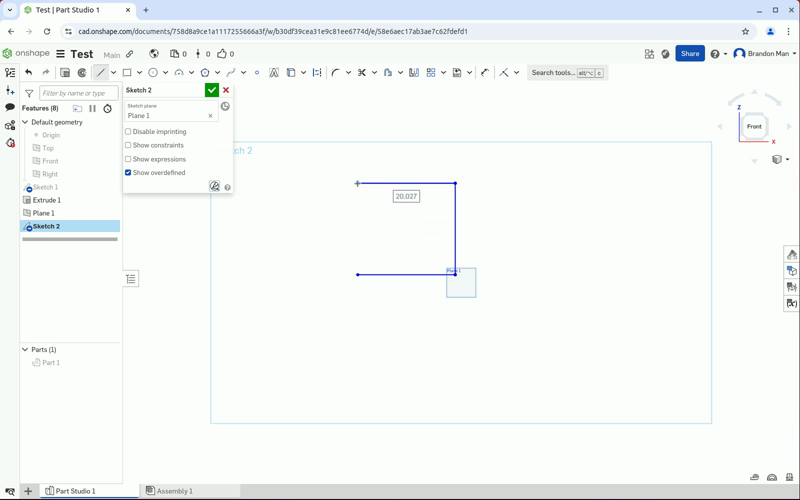
key_down(shift)
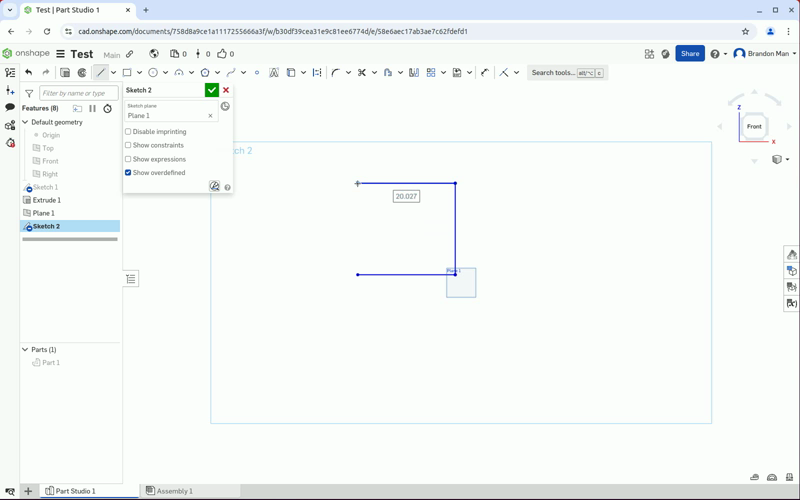
mouse_move(357, 274)
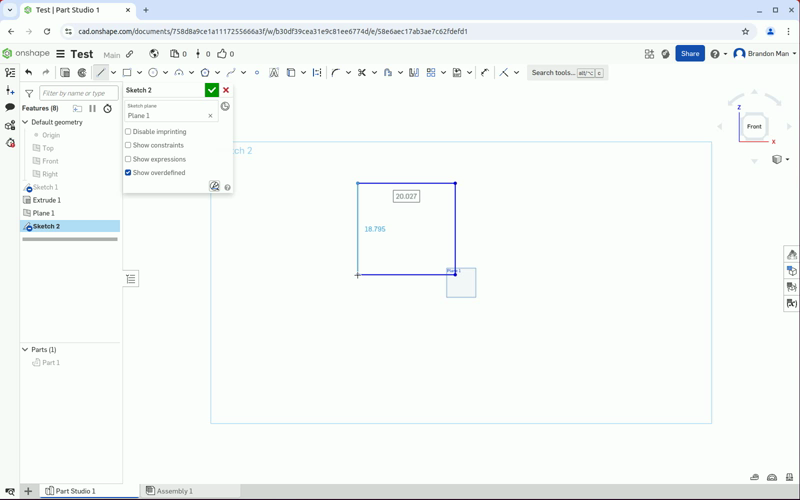
key_up(shift)
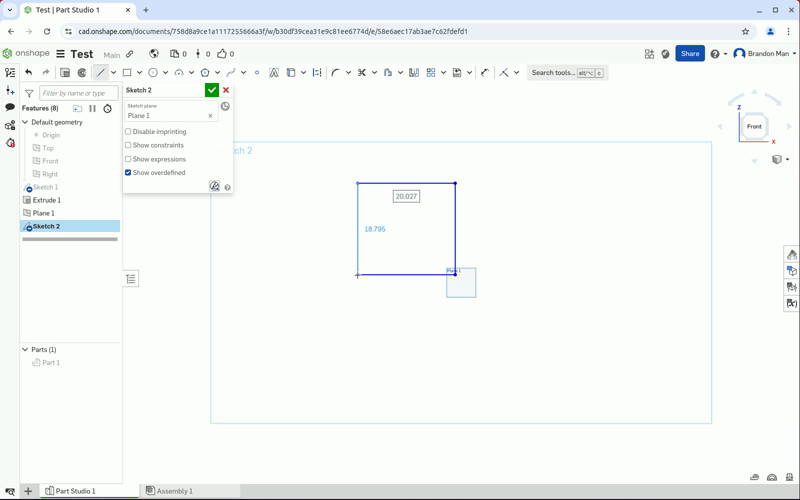
click(357, 274)
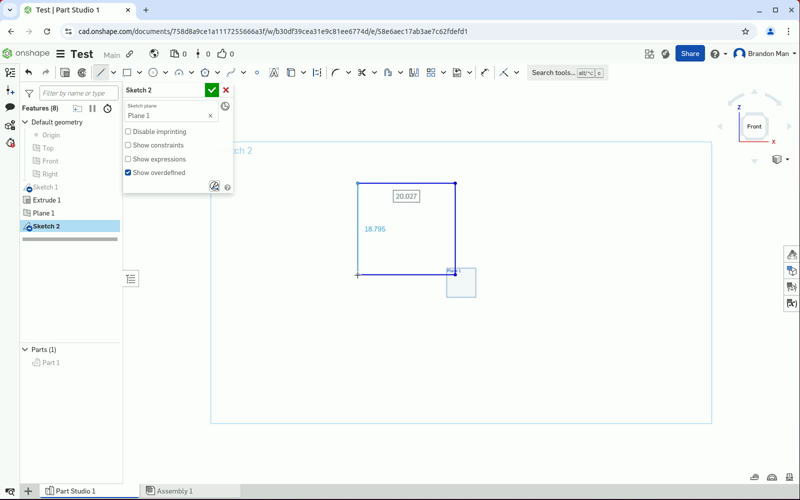
key(esc)
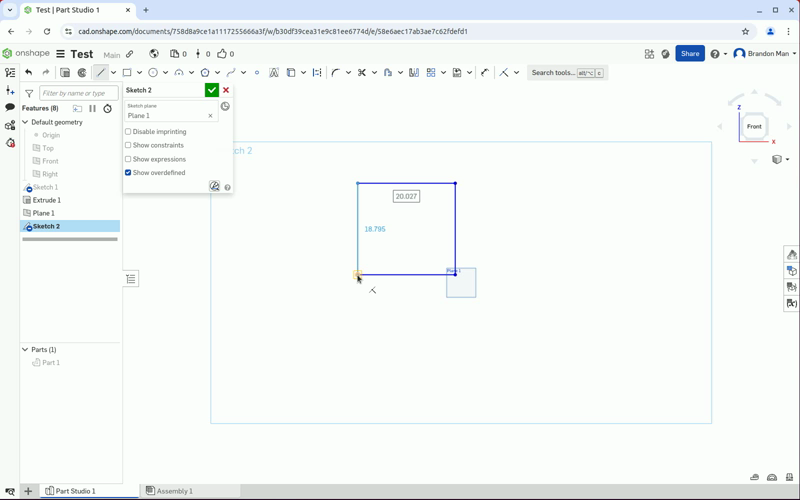
mouse_move(374, 263)
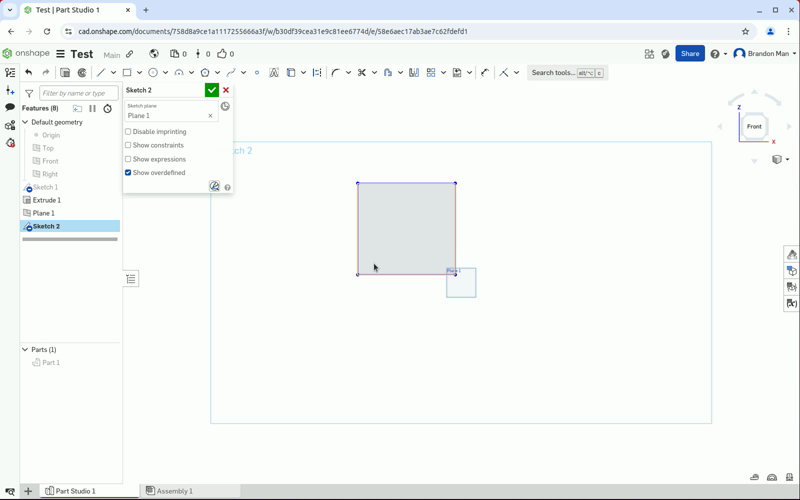
click(374, 263)
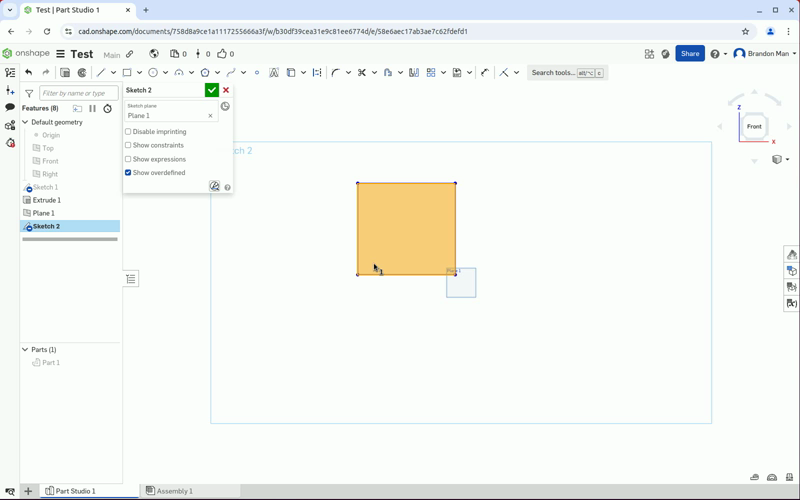
mouse_move(73, 352)
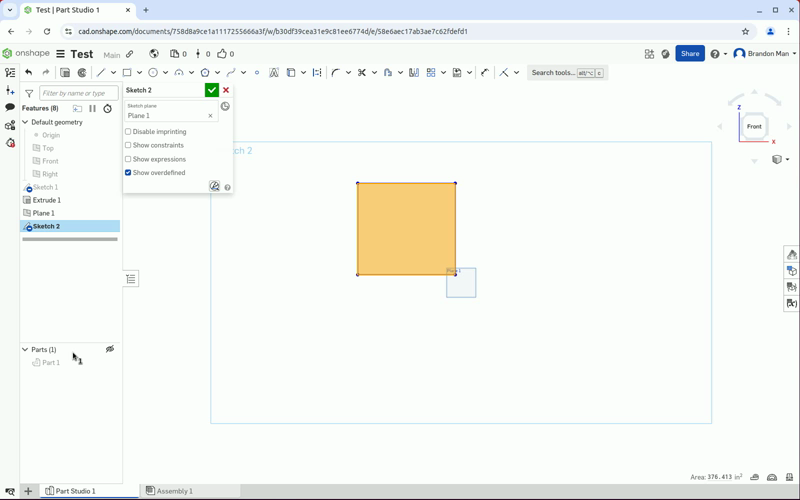
key(shift+y)
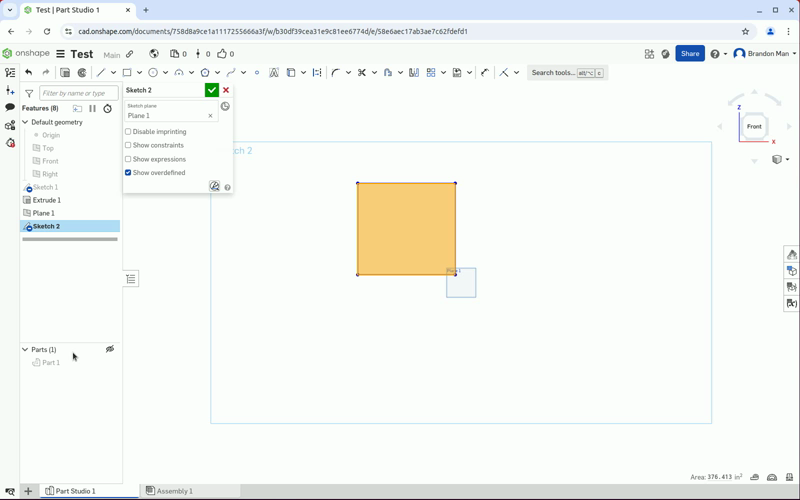
key(shift+e)
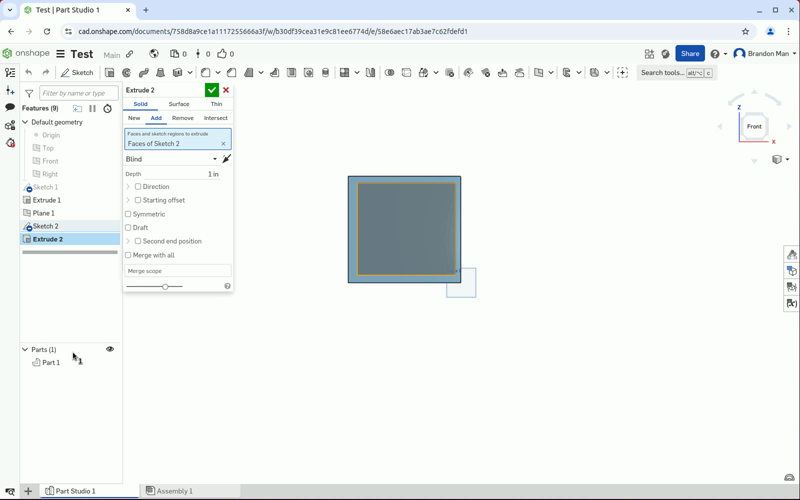
mouse_move(143, 106)
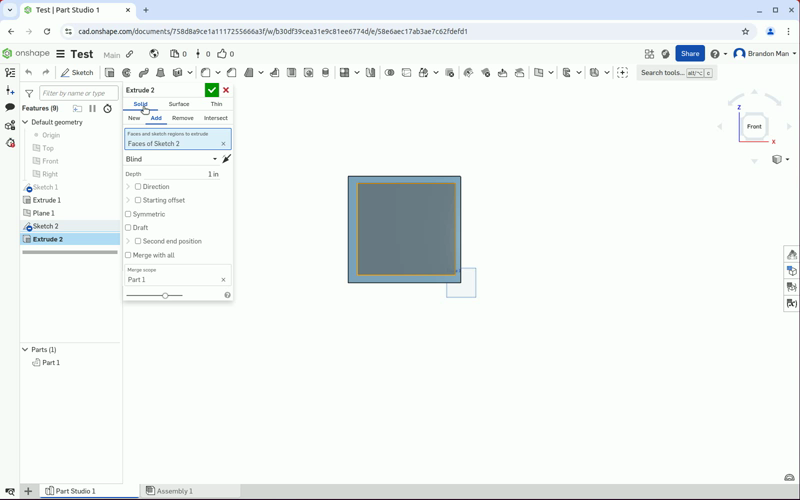
click(143, 106)
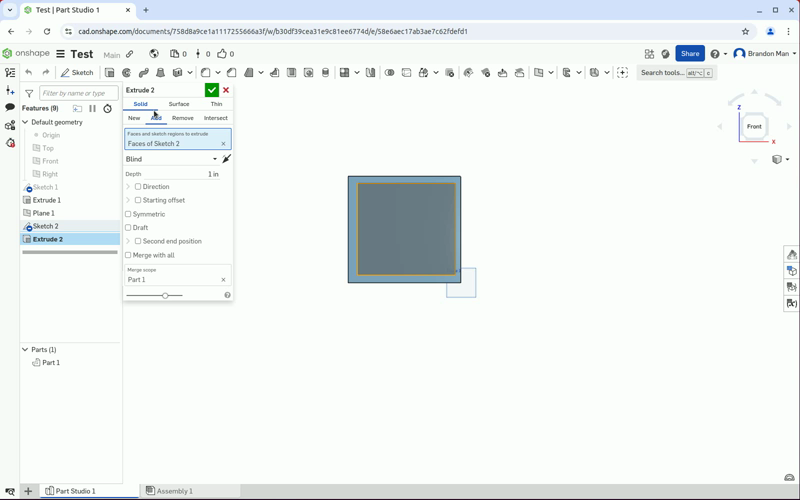
mouse_move(186, 120)
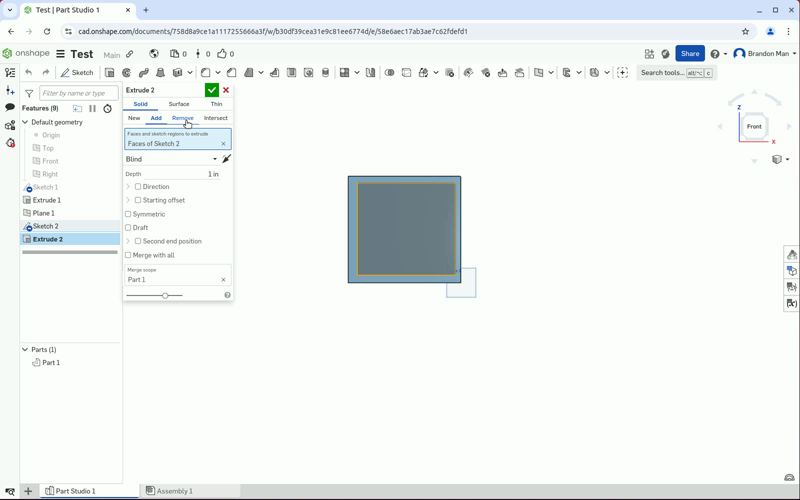
click(186, 120)
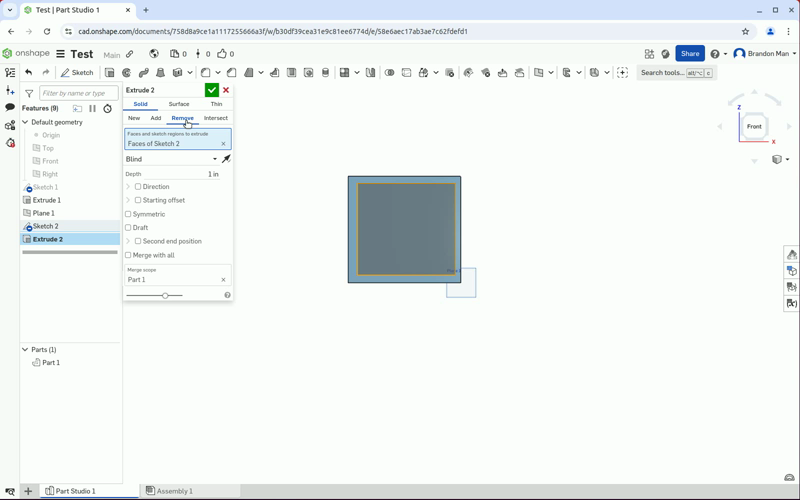
key(tab, 4)
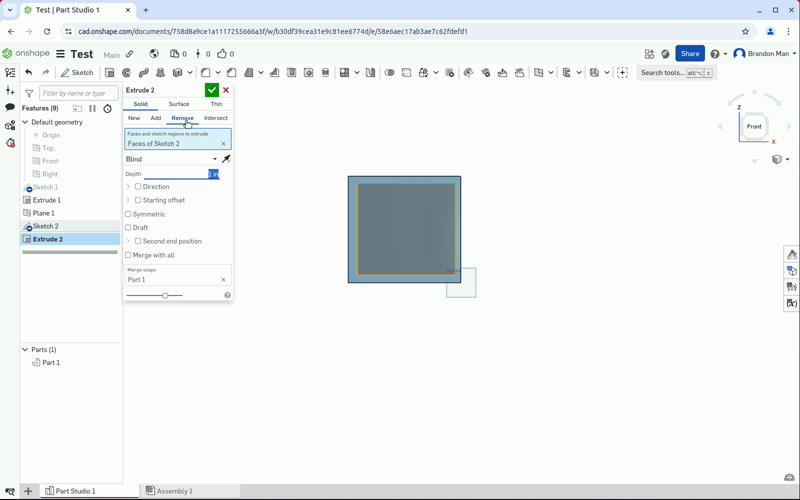
text(11.073)
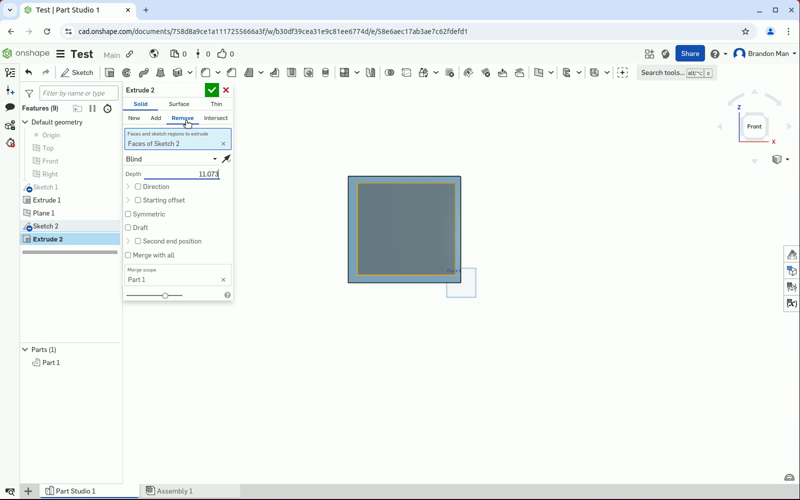
key(tab, 6)
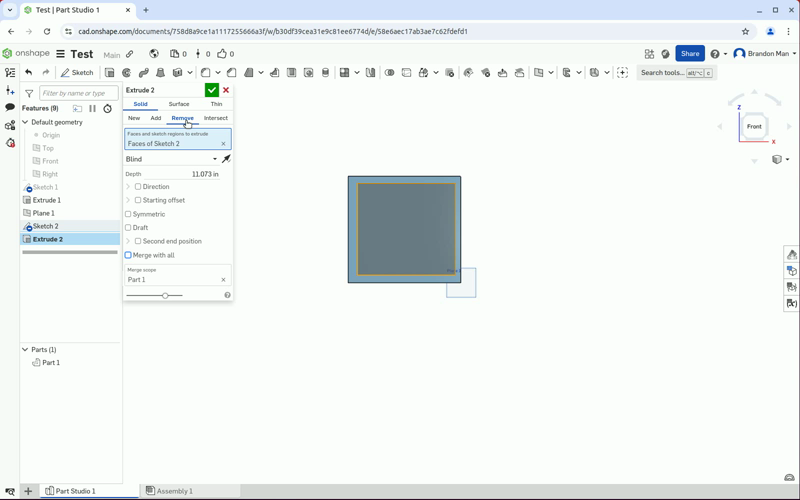
key(space)
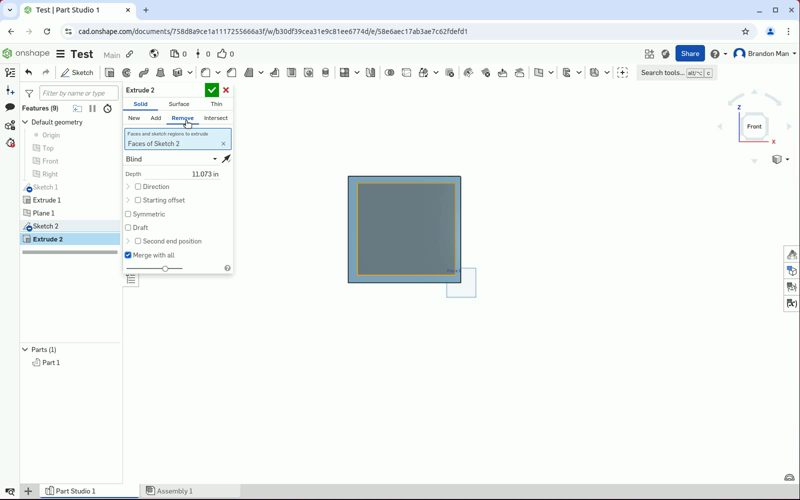
key(enter)
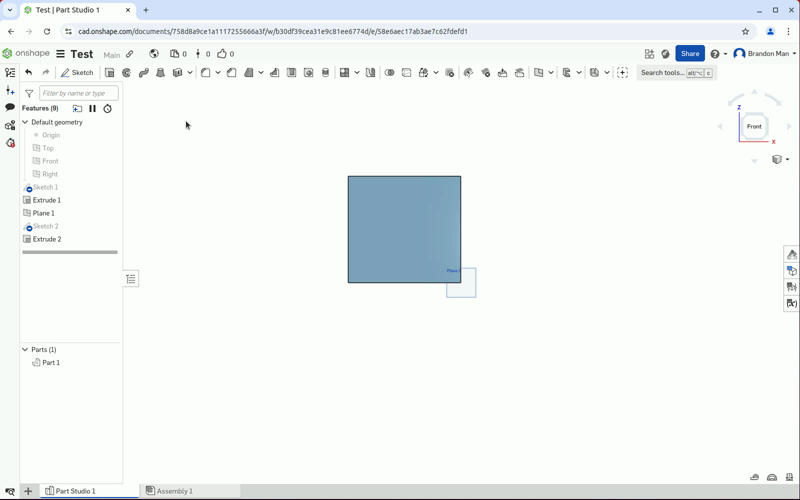
key(shift+h)
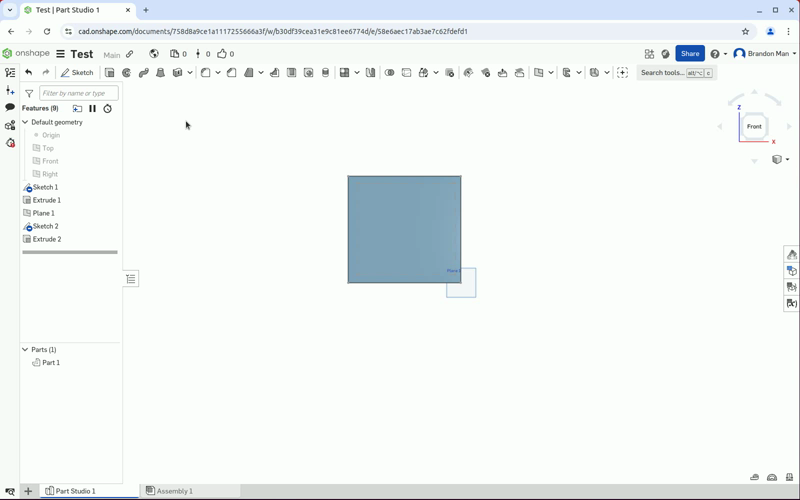
key(shift+h)
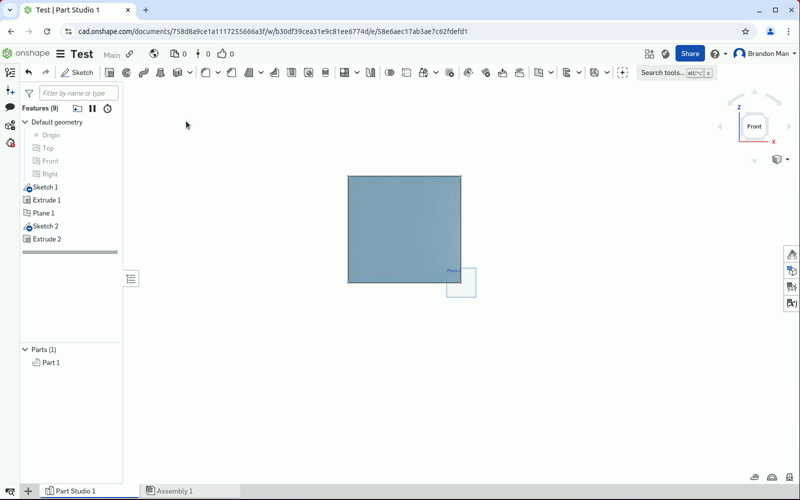
key(shift+7)
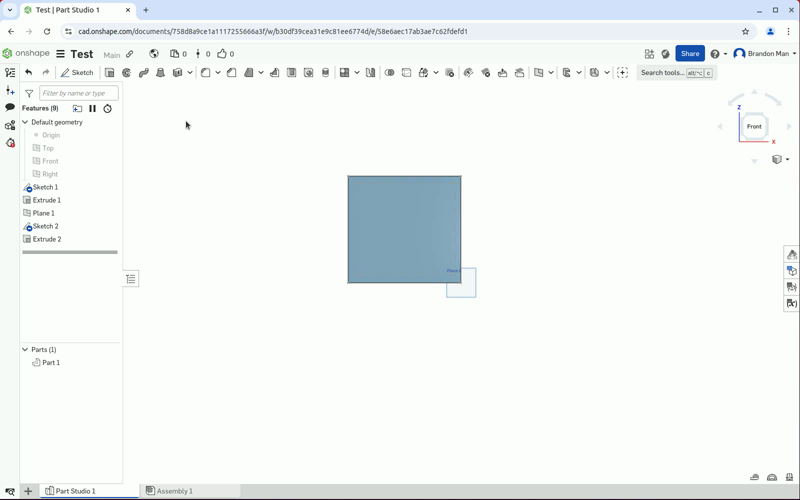
key(left, 2)
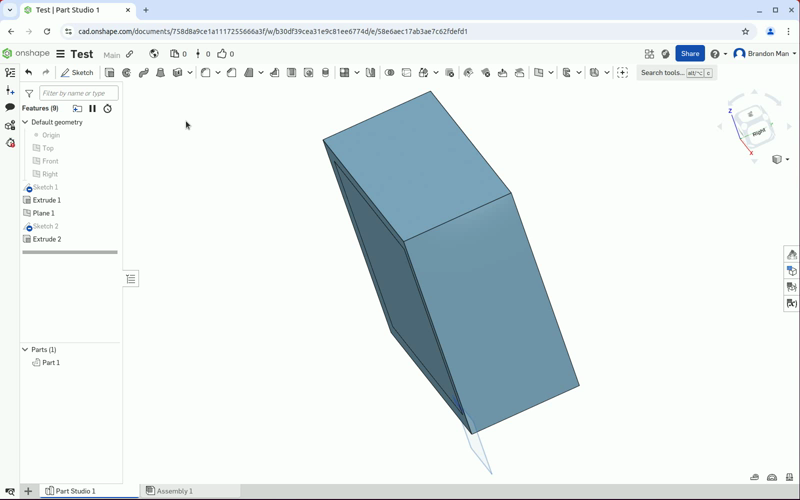
key(down, 2)
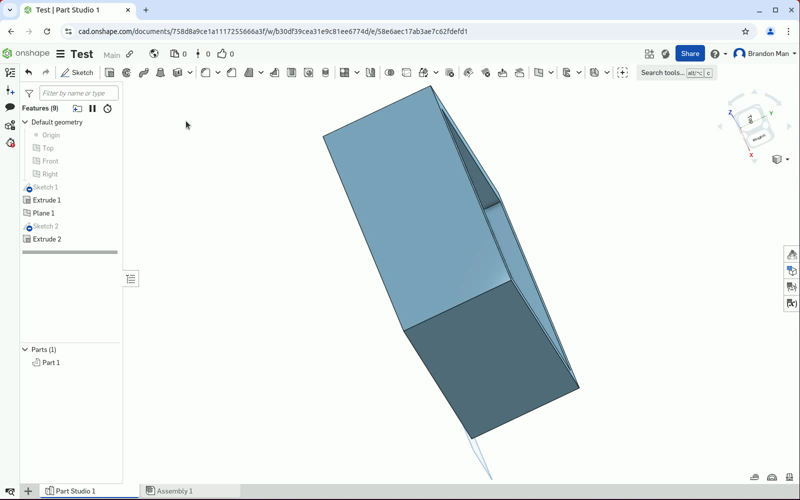
key(up, 2)
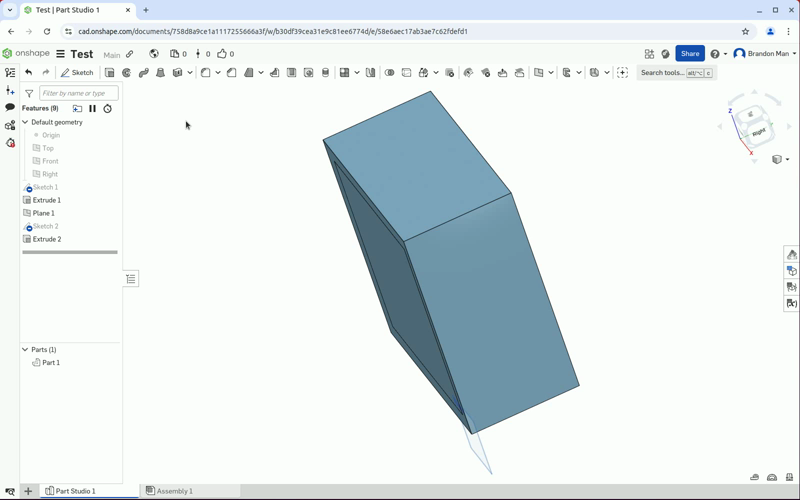
key(right, 2)
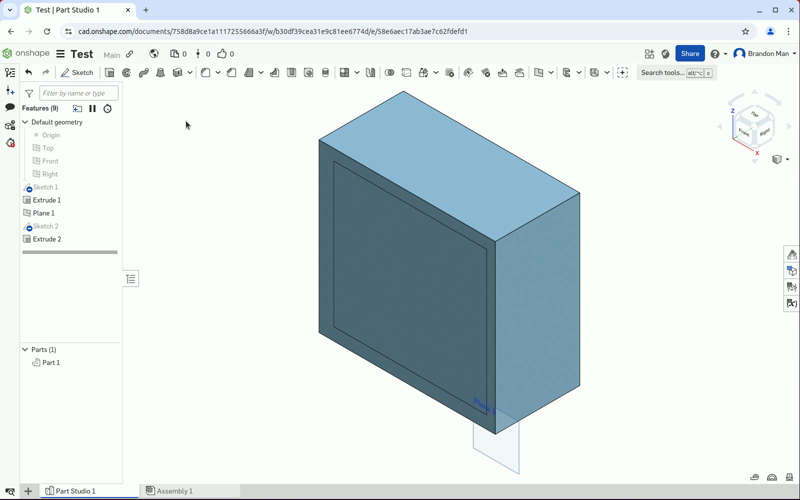
mouse_move(73, 189)
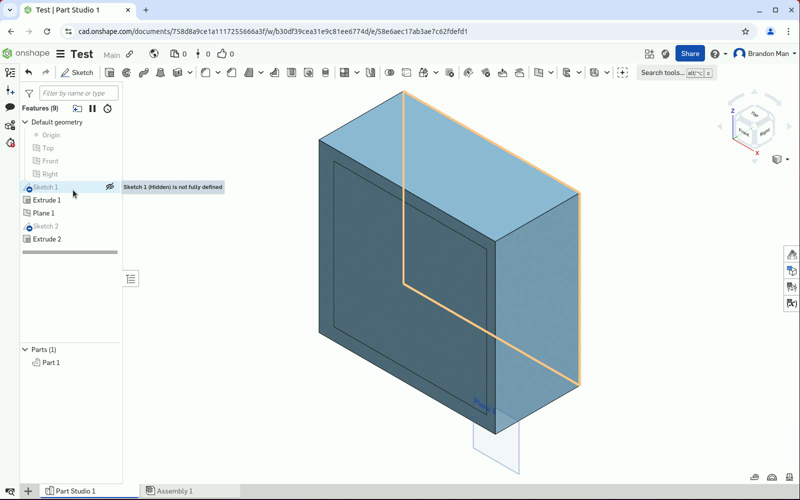
click(73, 189)